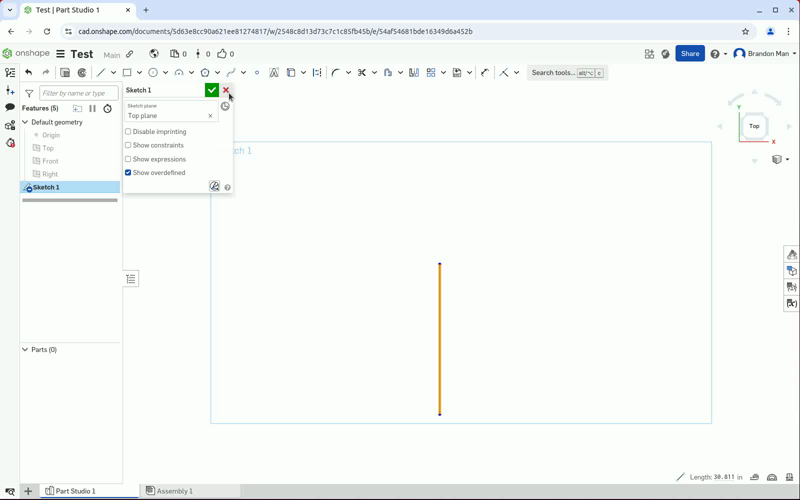
key(shift+h)
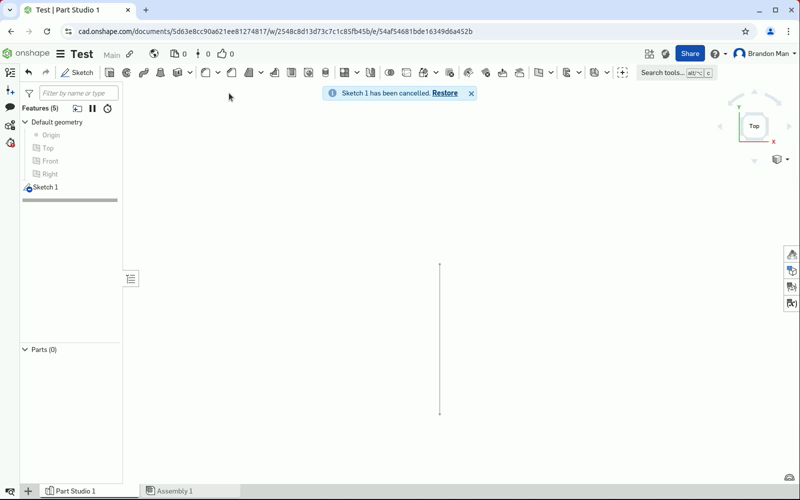
mouse_move(73, 352)
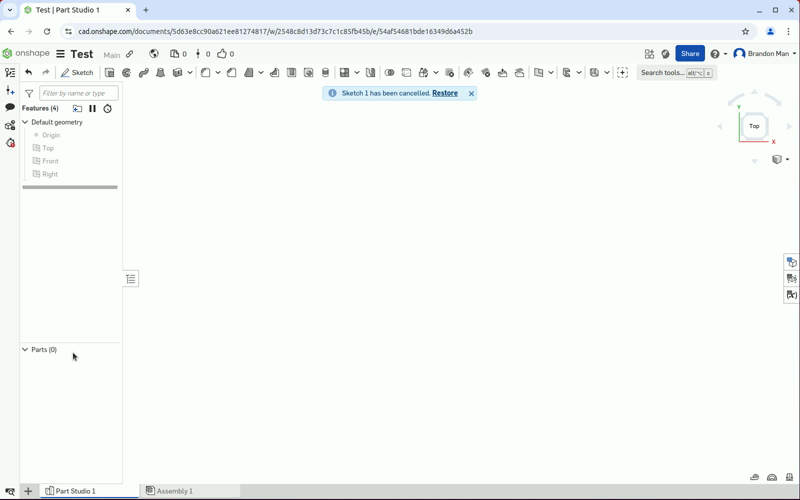
key(y)
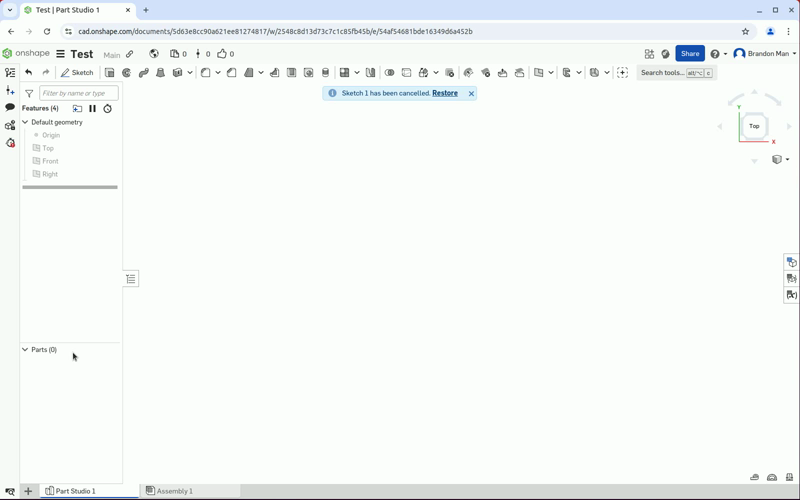
key(shift+p)
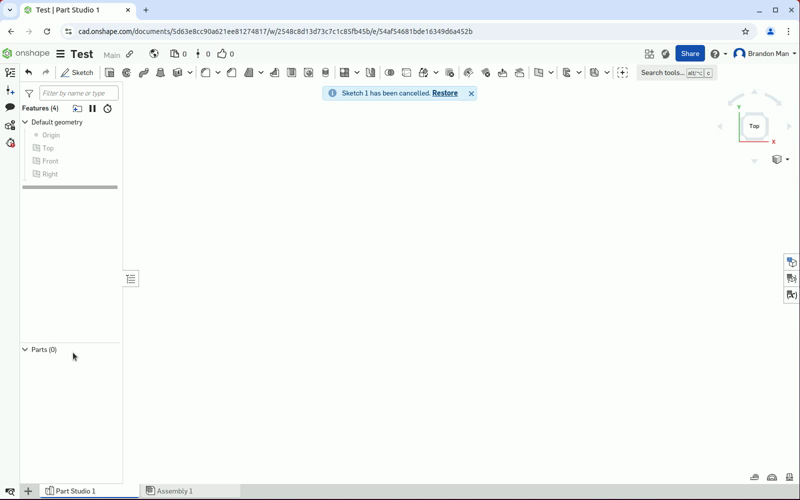
key(space)
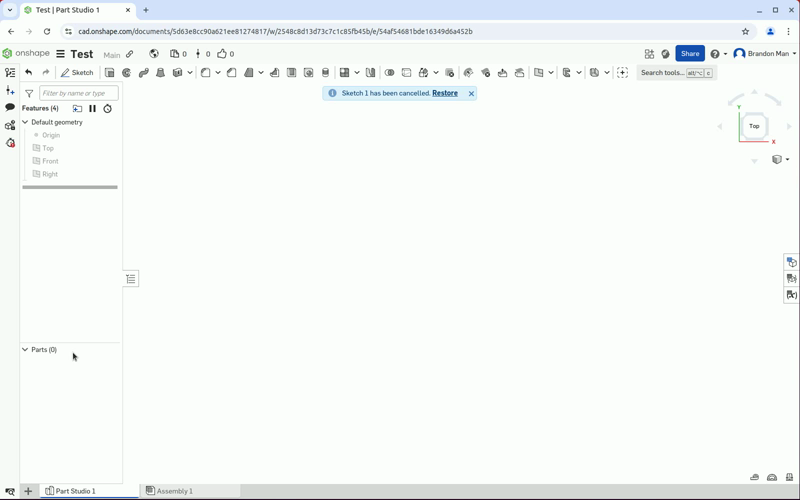
key_down(shift)
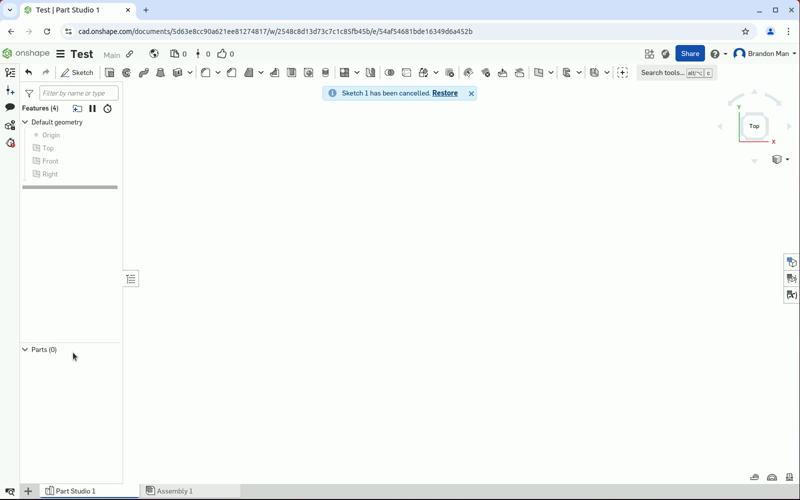
key(up)
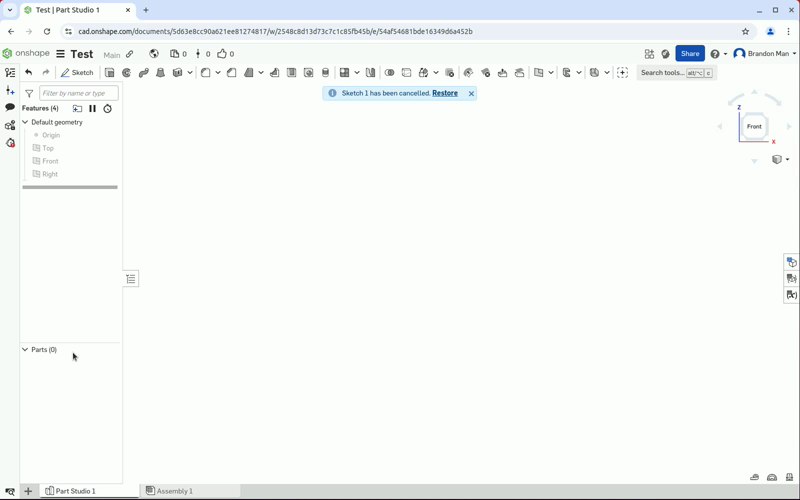
key_up(shift)
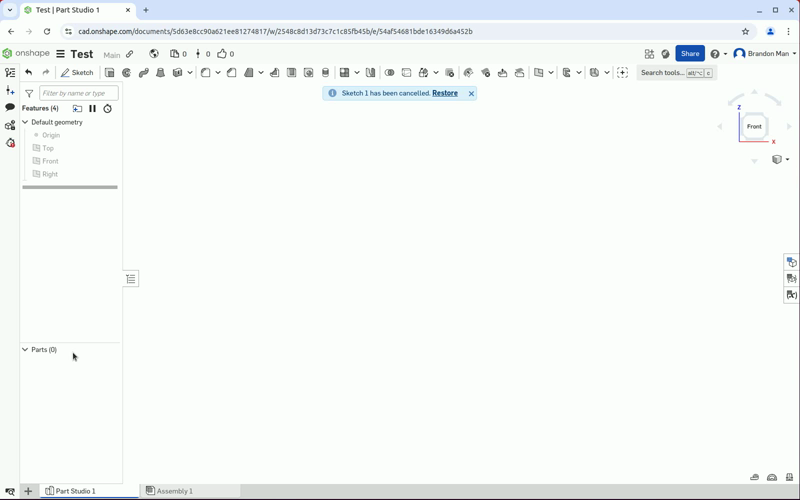
mouse_move(73, 352)
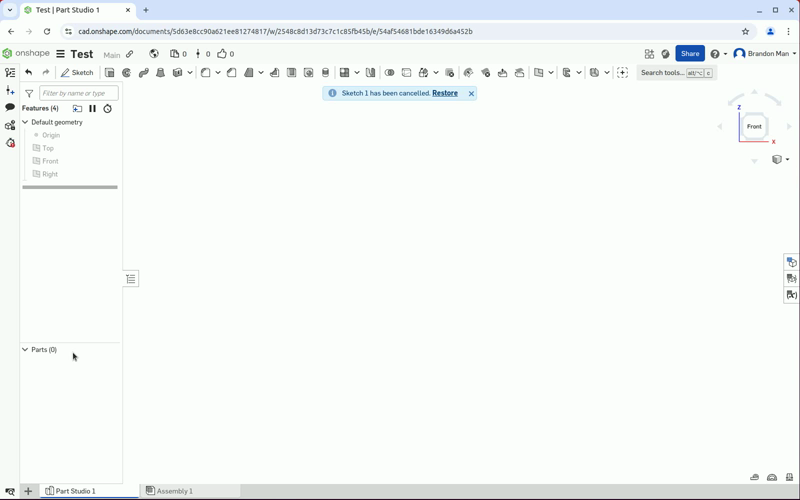
key(shift+y)
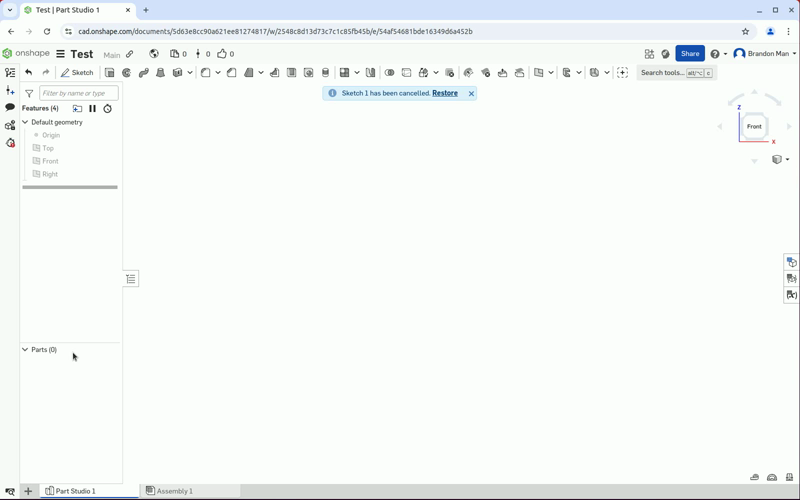
key(shift+s)
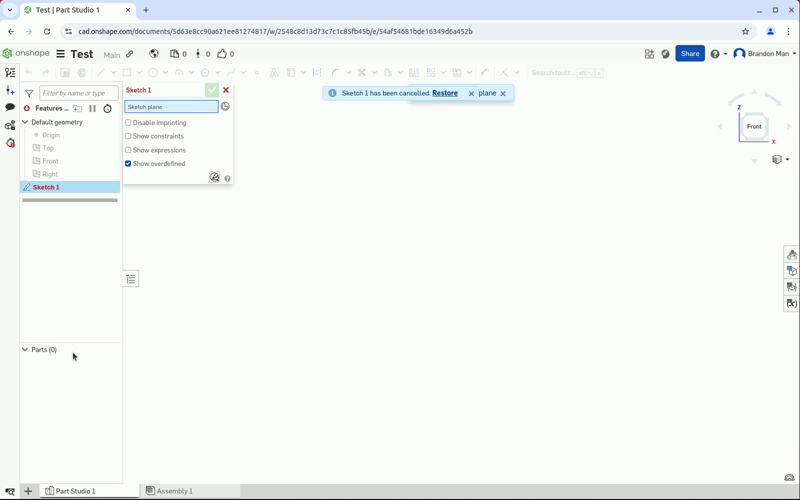
mouse_move(73, 163)
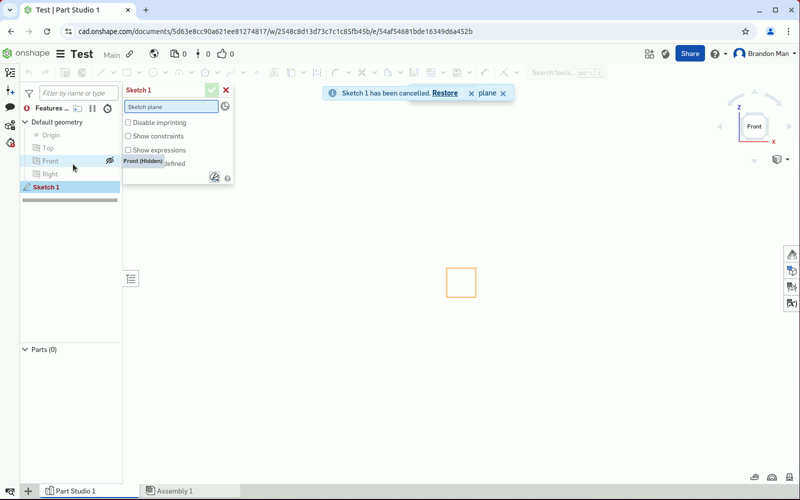
click(73, 163)
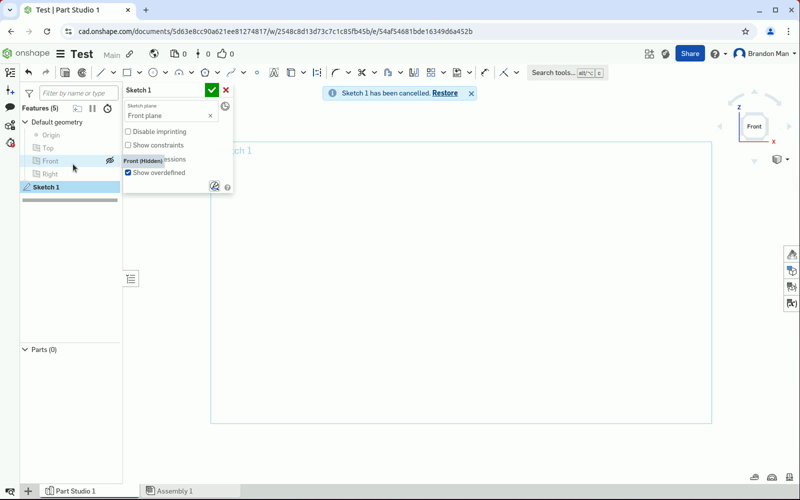
mouse_move(73, 352)
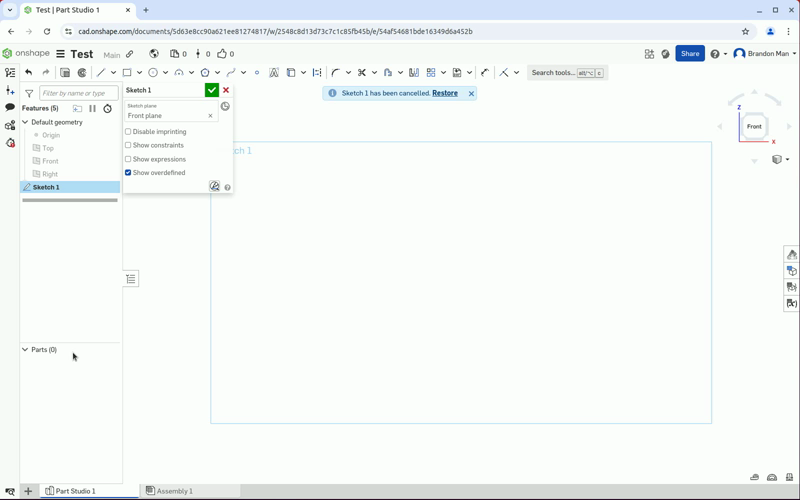
key(y)
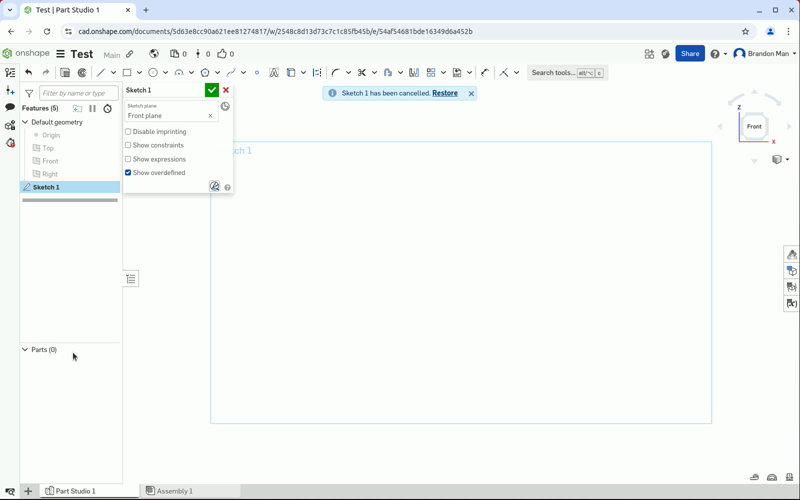
key(l)
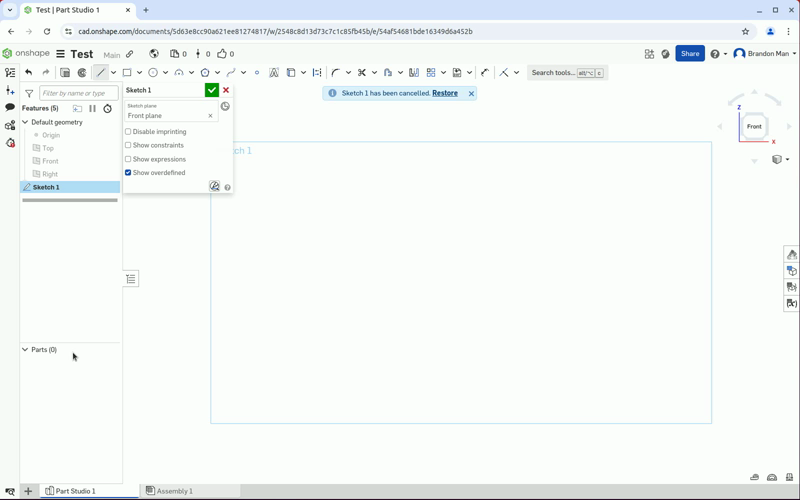
key_down(shift)
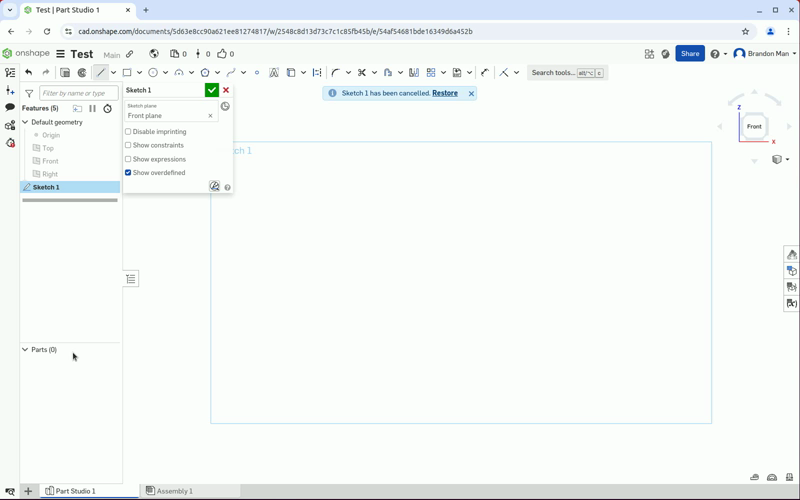
mouse_move(348, 325)
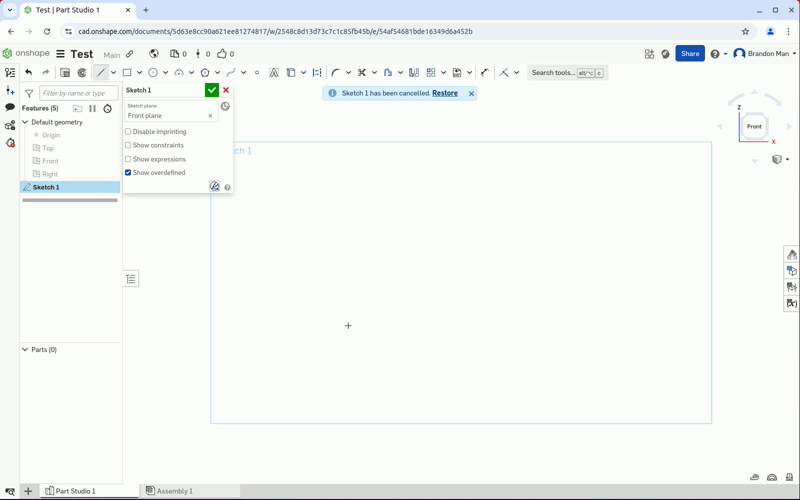
click(348, 325)
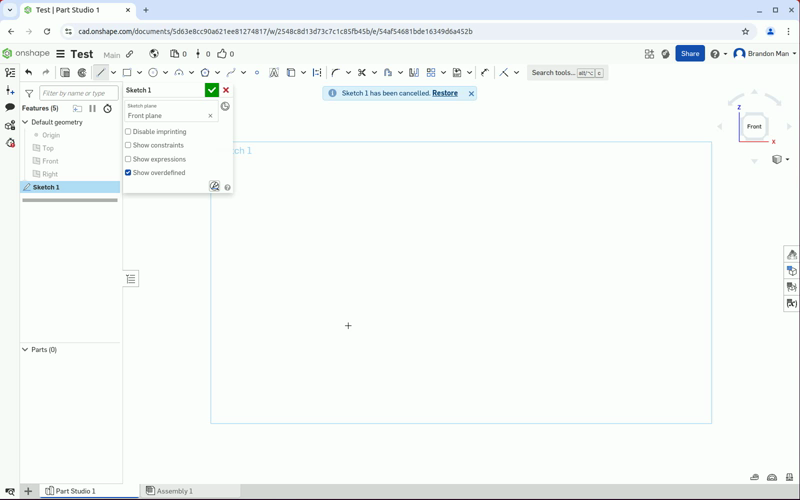
key_up(shift)
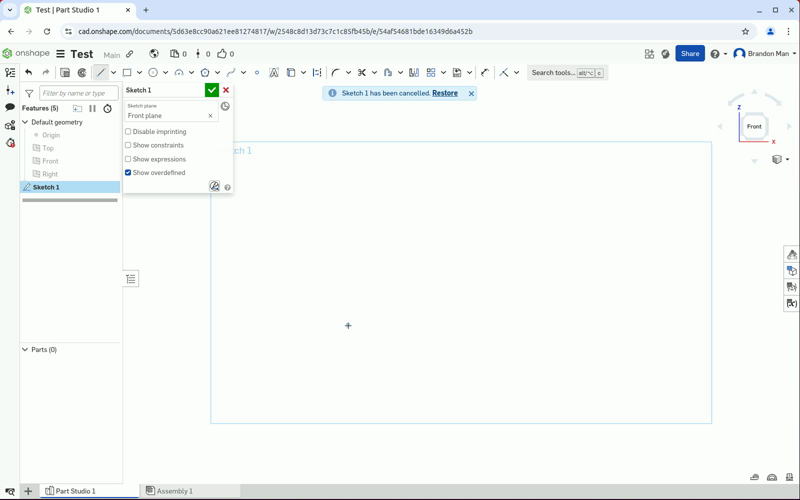
key_down(shift)
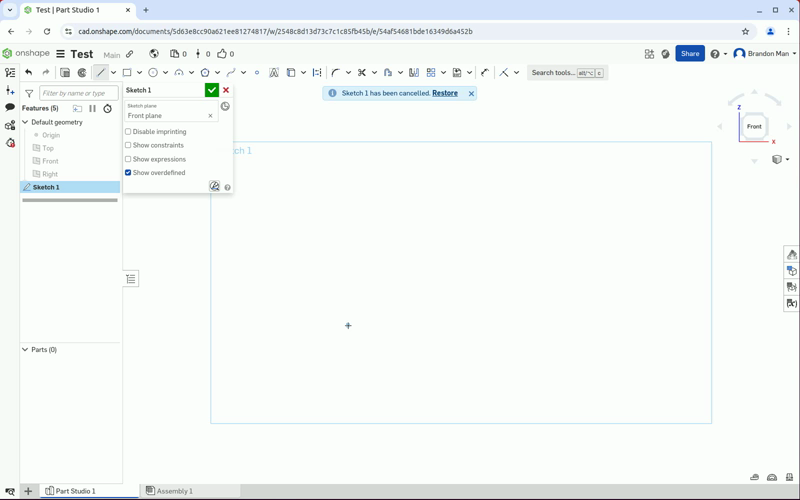
mouse_move(378, 325)
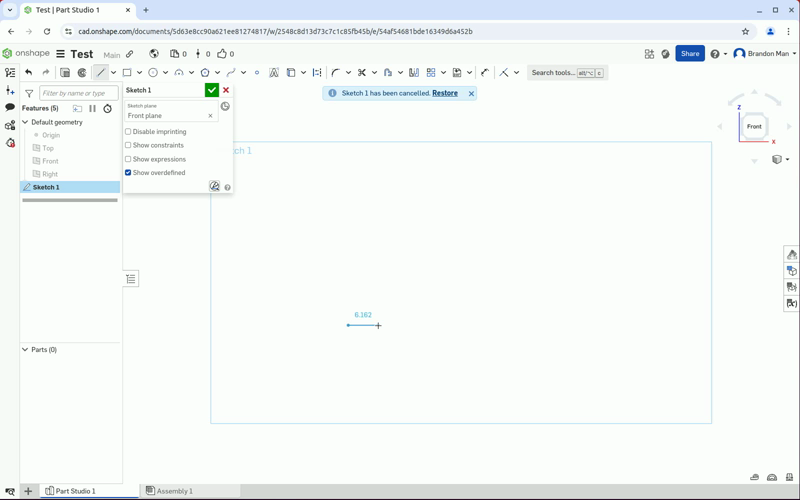
mouse_move(404, 325)
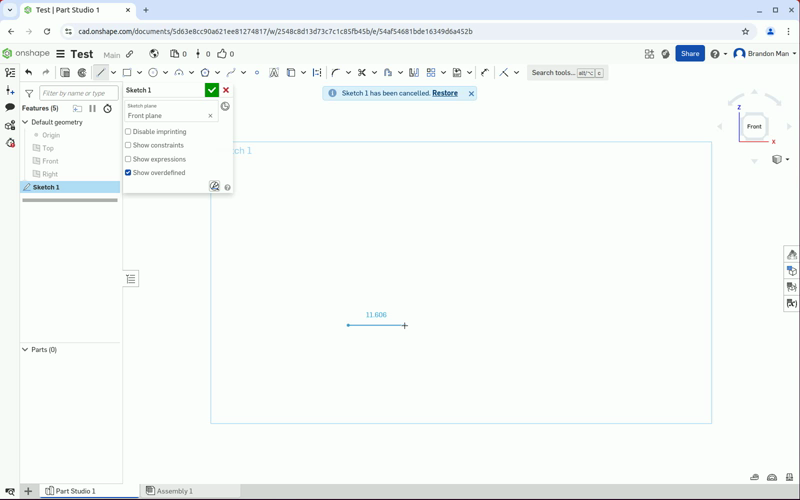
click(404, 325)
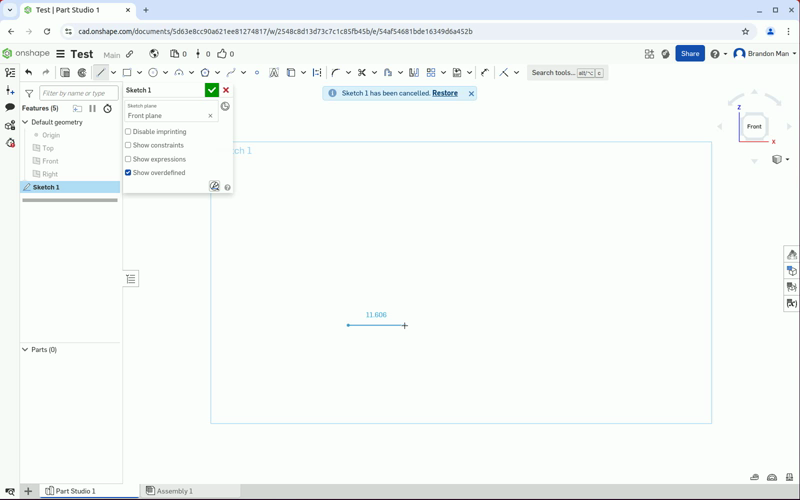
key_up(shift)
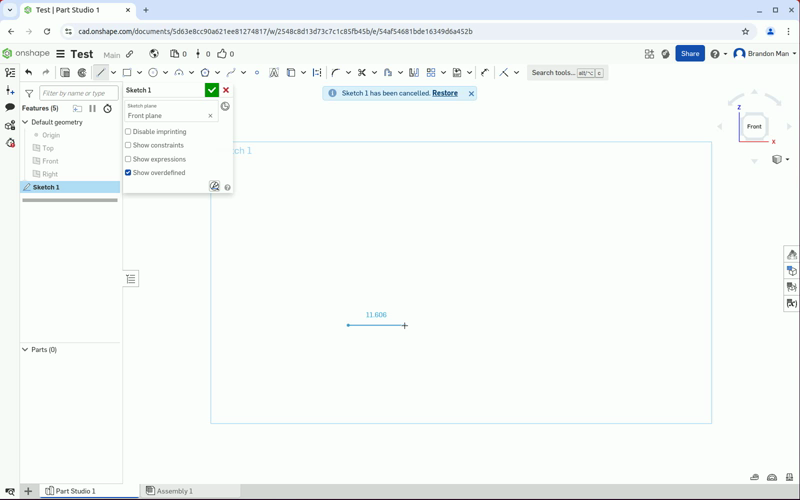
key_down(shift)
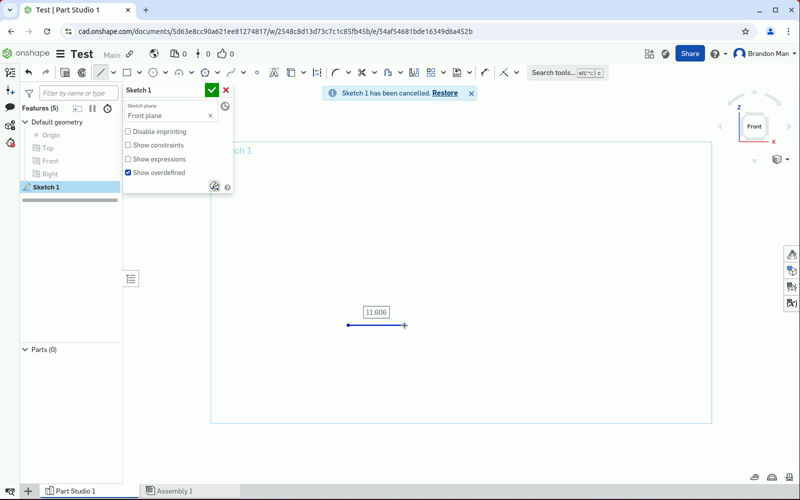
mouse_move(515, 325)
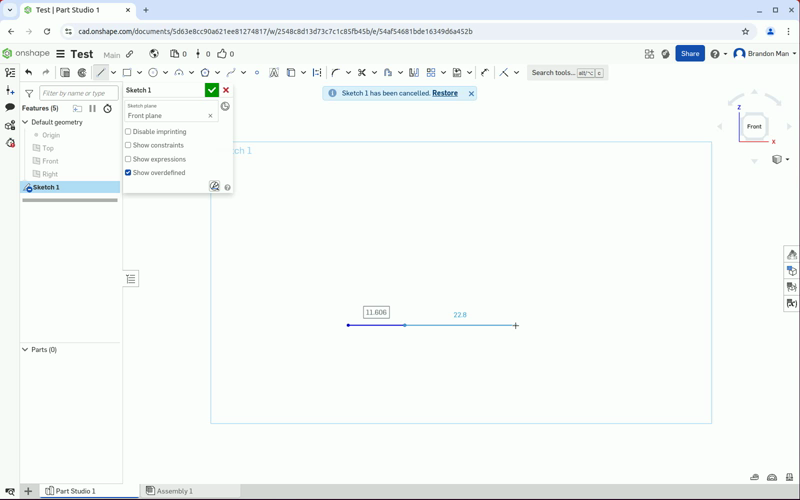
click(515, 325)
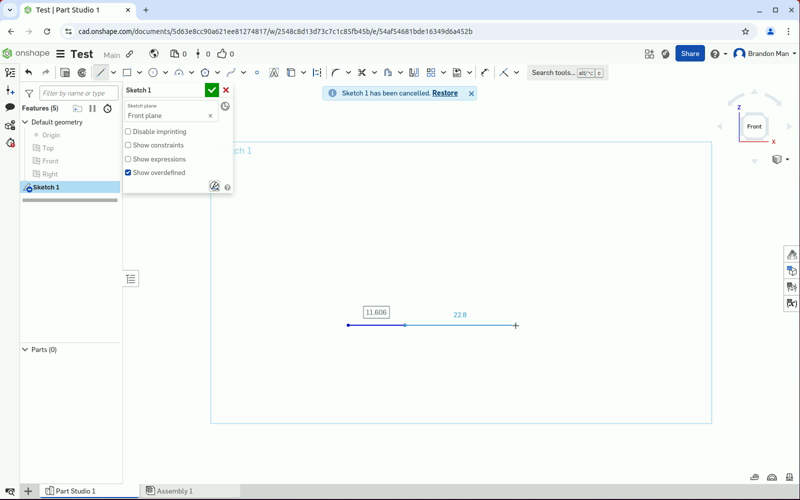
key_up(shift)
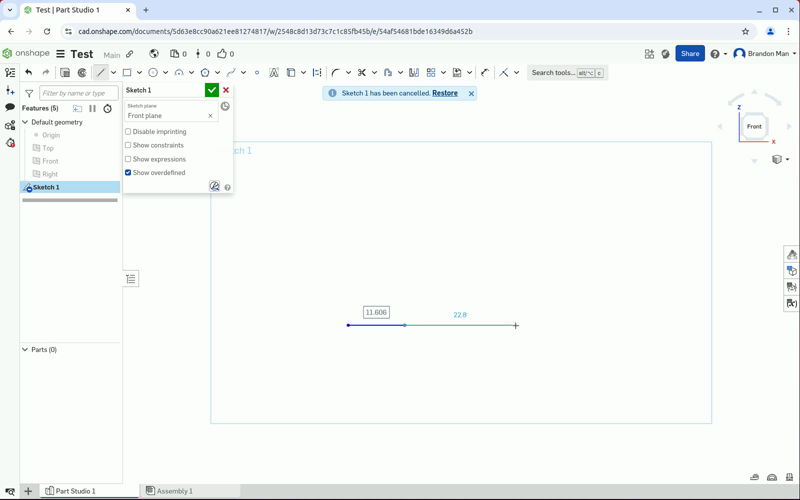
key_down(shift)
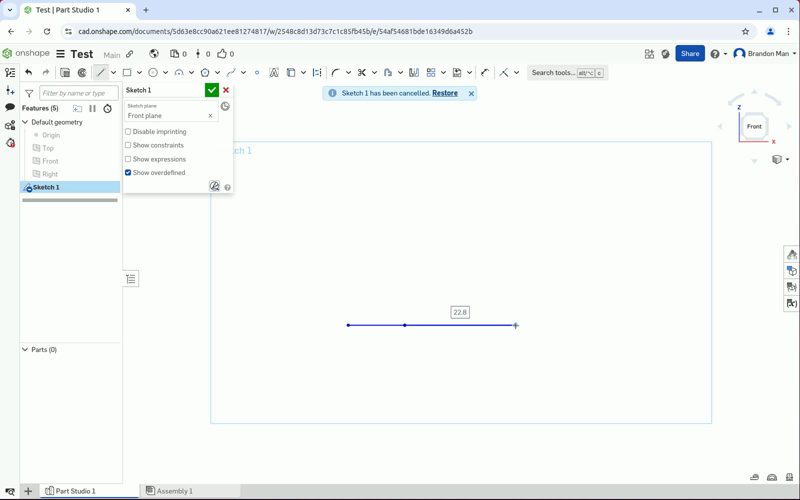
mouse_move(545, 325)
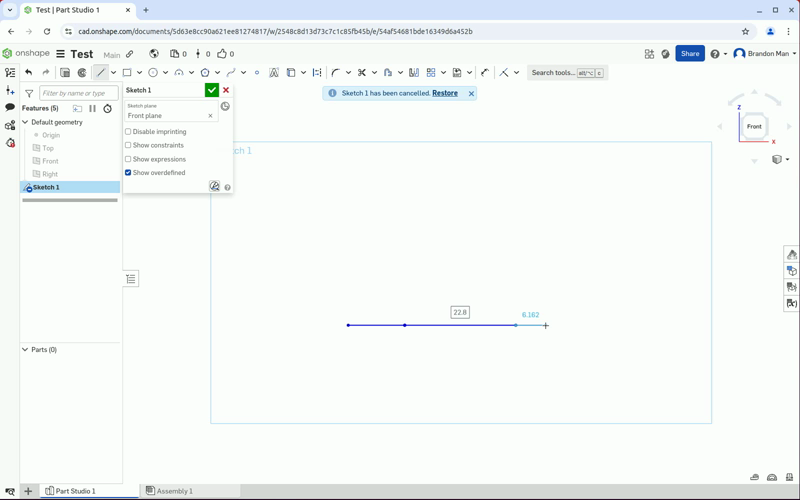
mouse_move(572, 325)
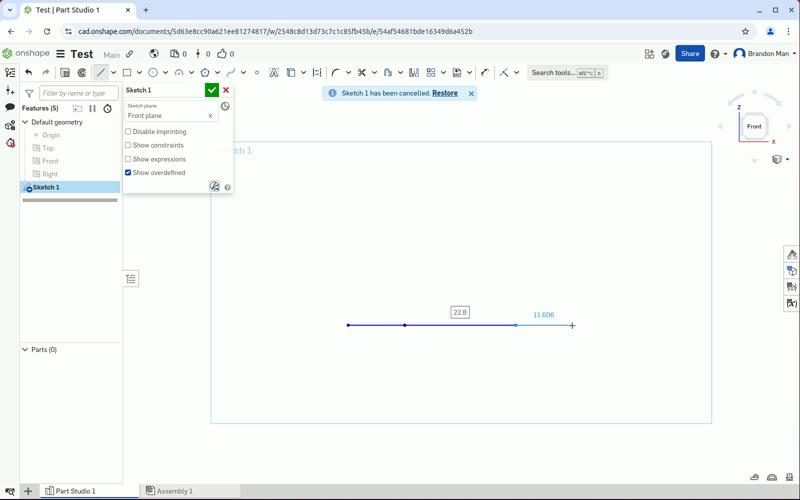
click(572, 325)
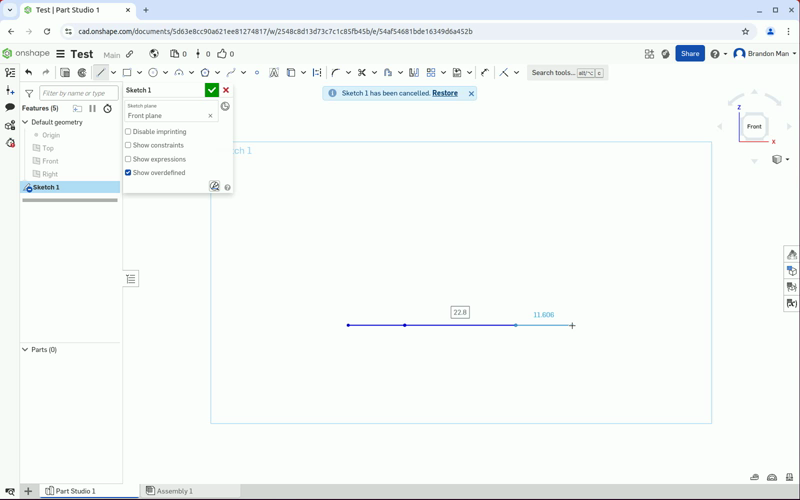
key_up(shift)
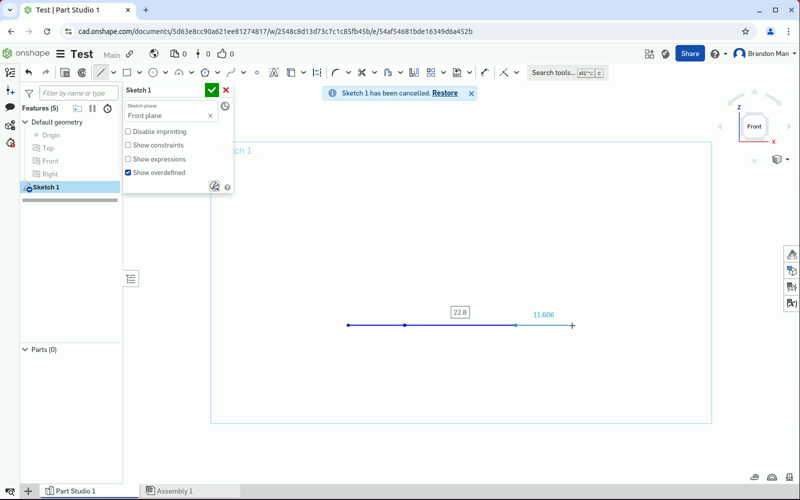
key_down(shift)
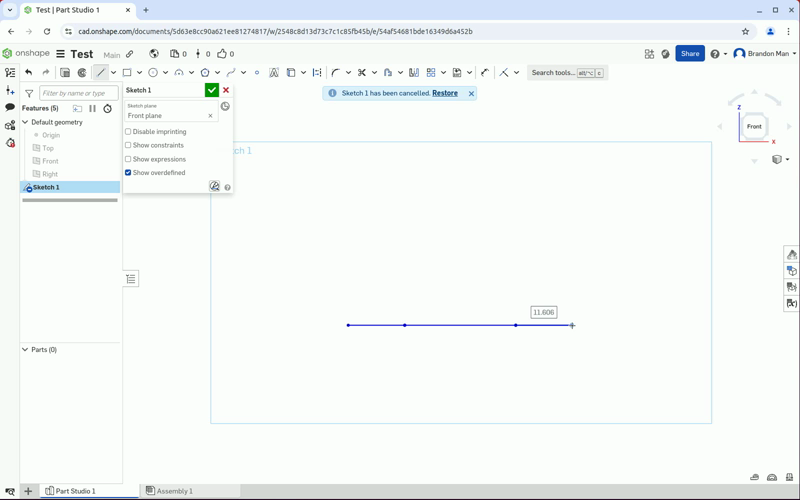
mouse_move(572, 240)
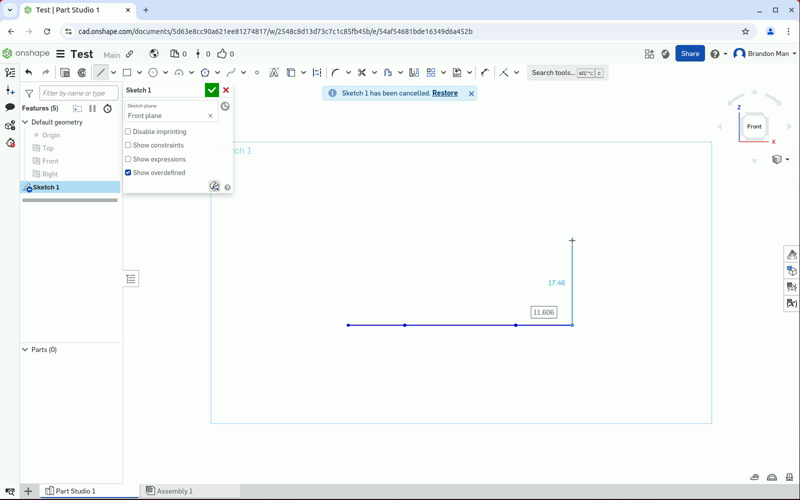
click(572, 240)
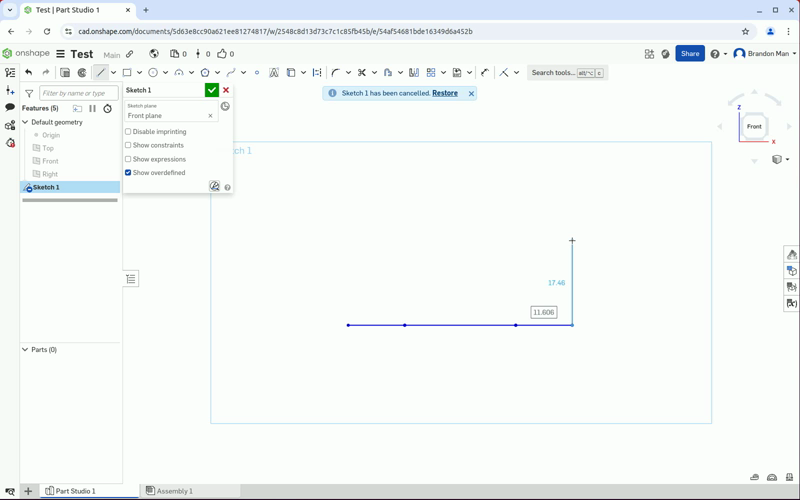
key_up(shift)
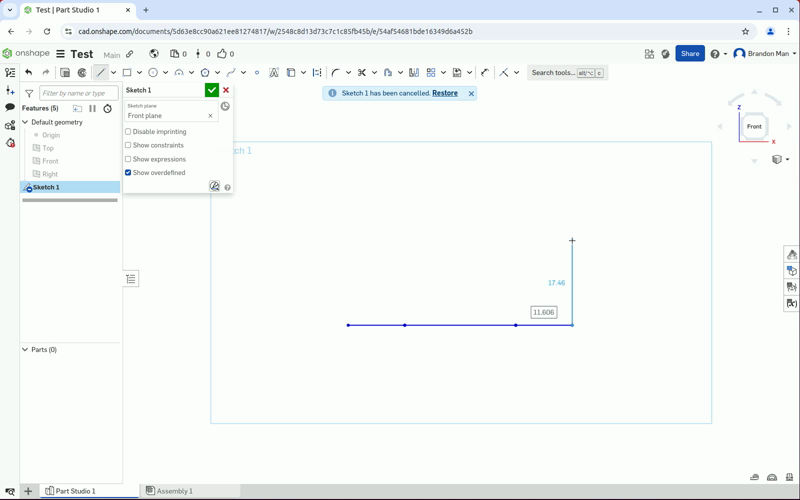
key_down(shift)
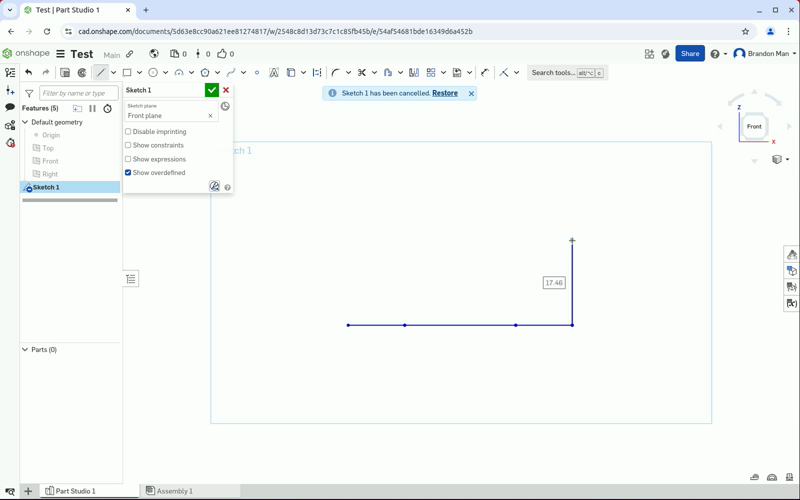
mouse_move(348, 240)
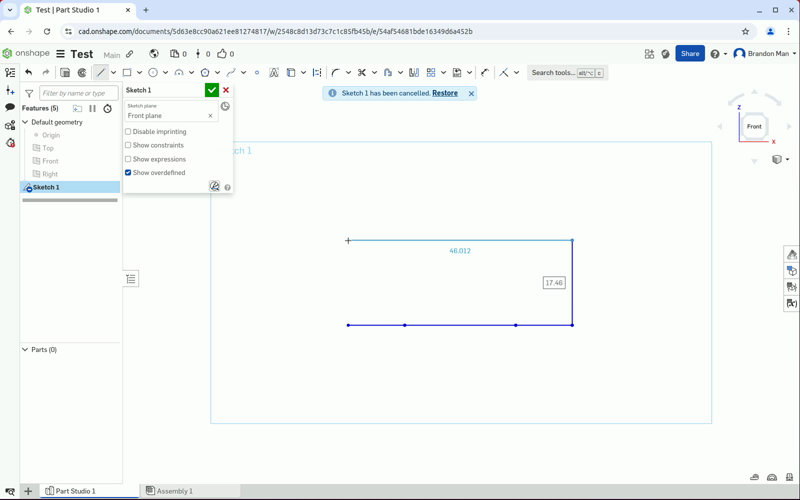
click(348, 240)
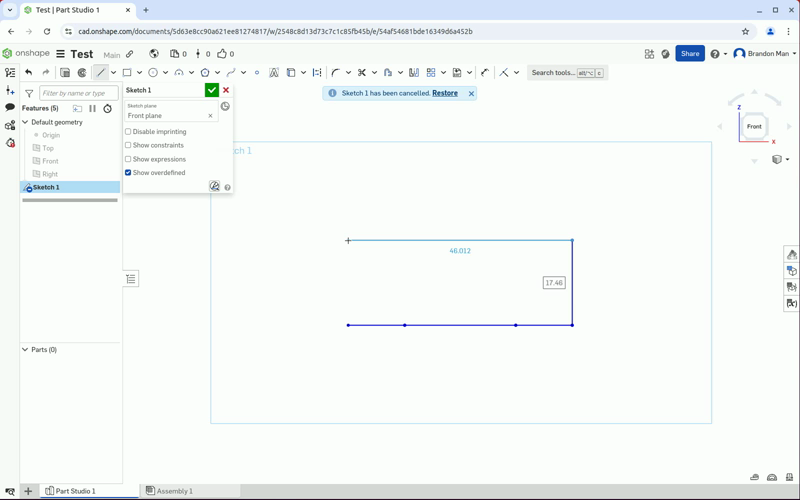
key_up(shift)
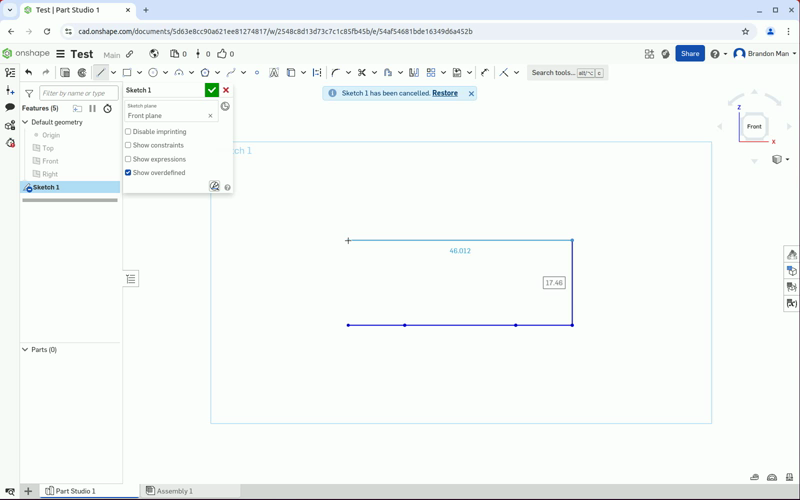
key_down(shift)
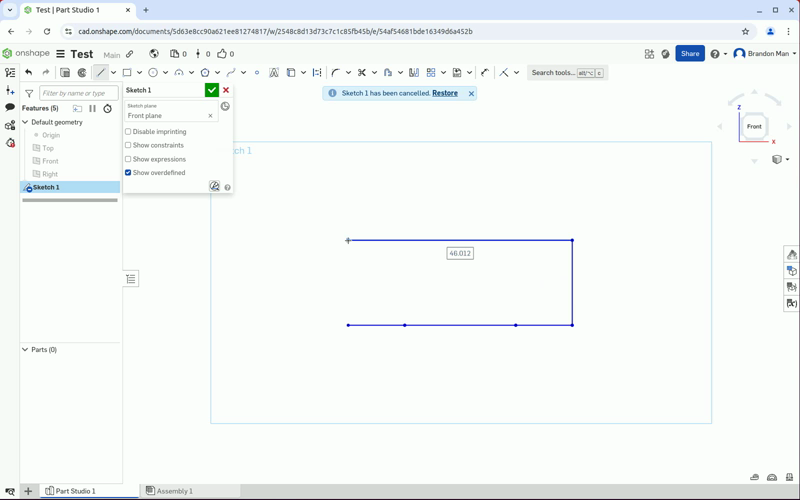
mouse_move(348, 325)
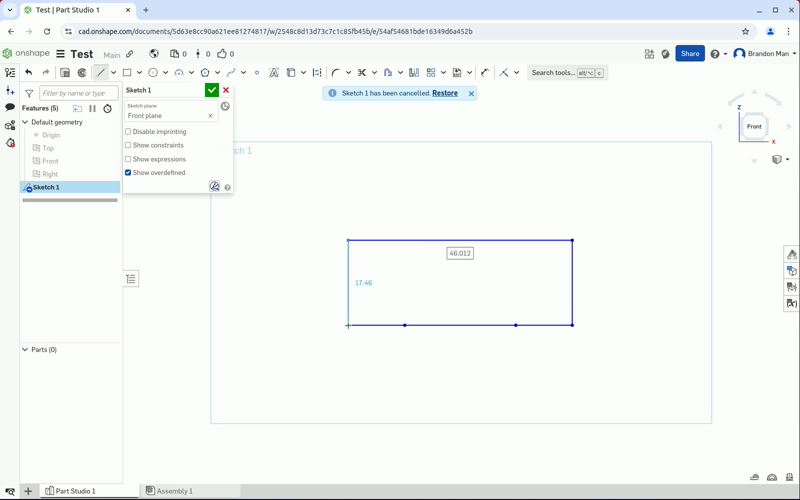
key_up(shift)
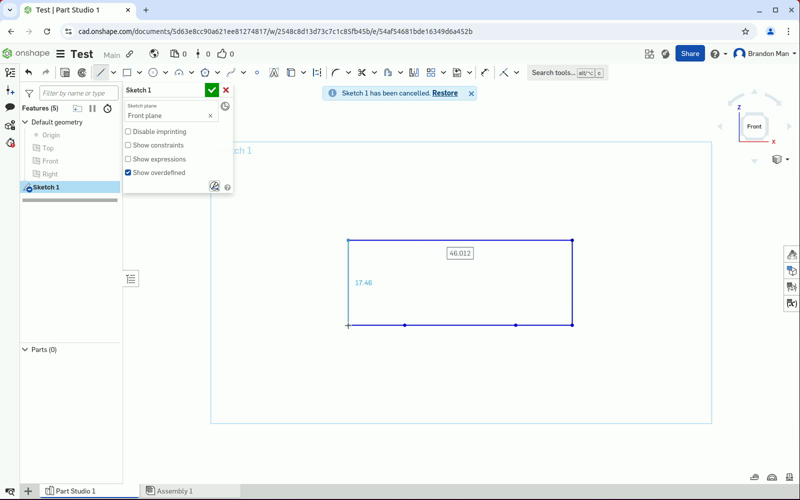
click(348, 325)
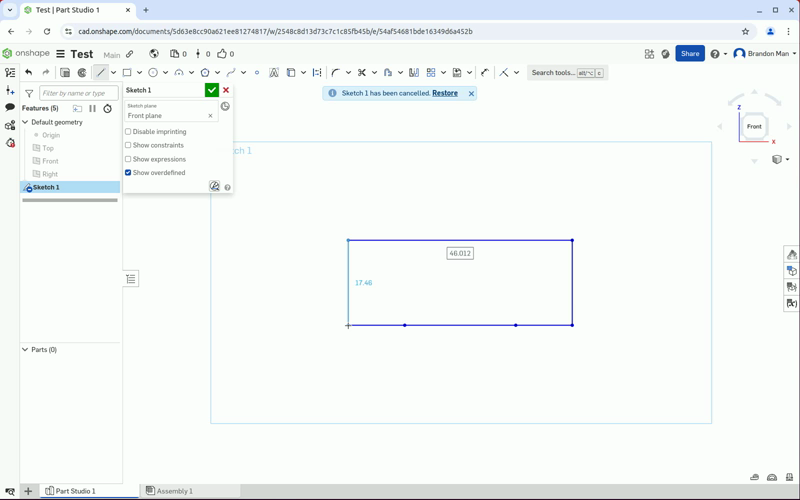
key(esc)
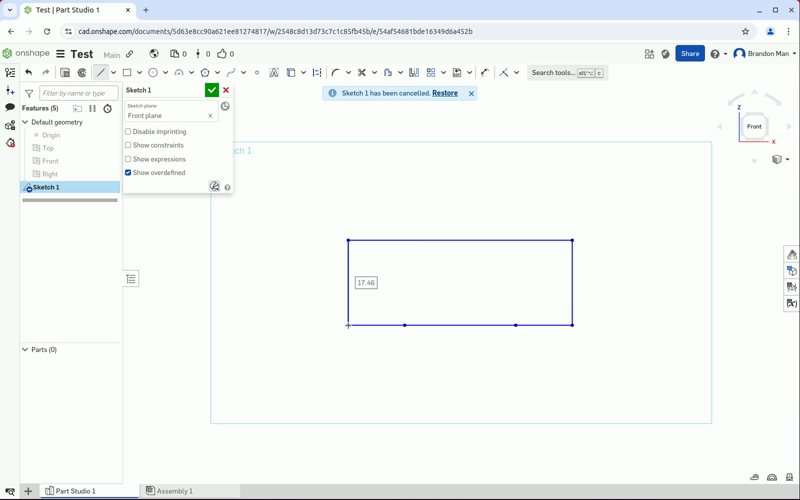
mouse_move(483, 302)
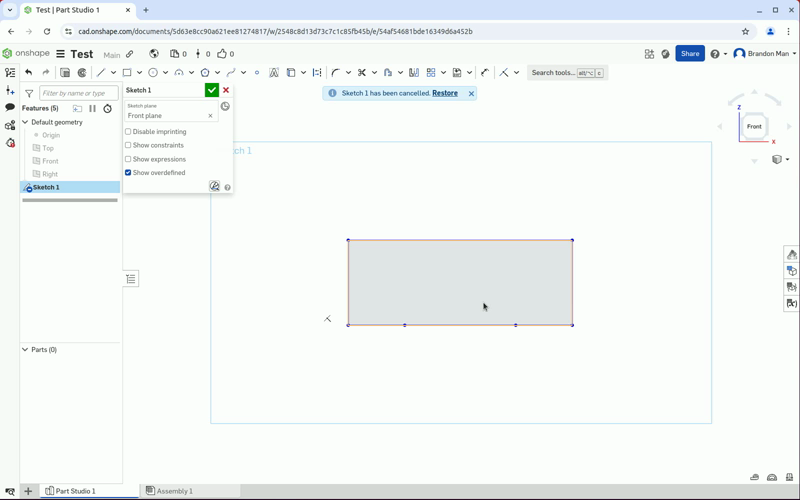
click(483, 302)
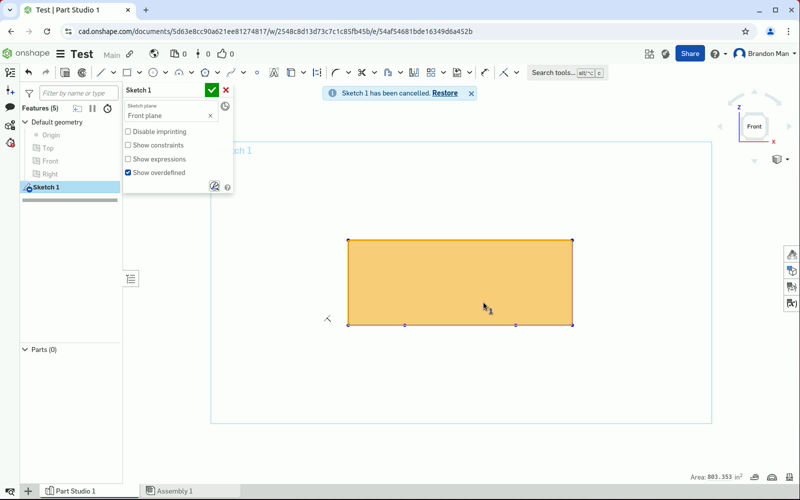
mouse_move(73, 352)
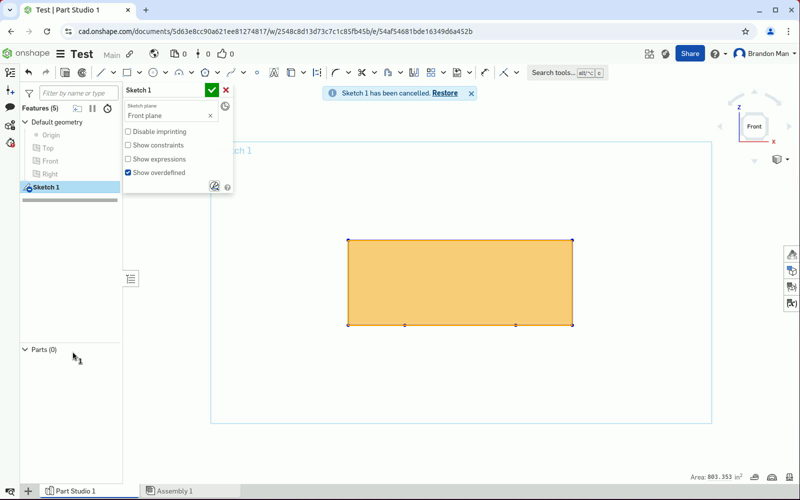
key(shift+y)
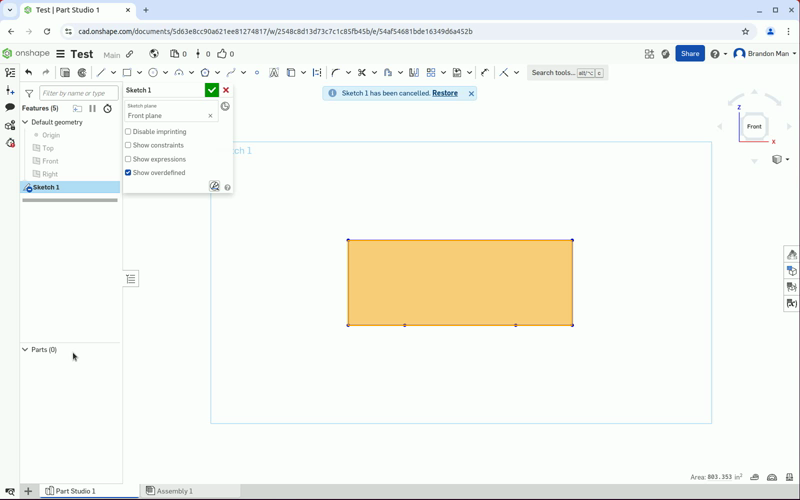
key(shift+e)
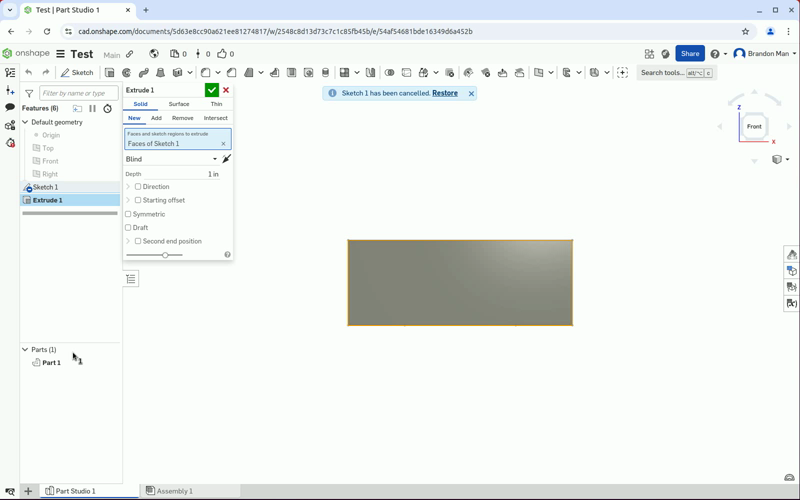
mouse_move(143, 106)
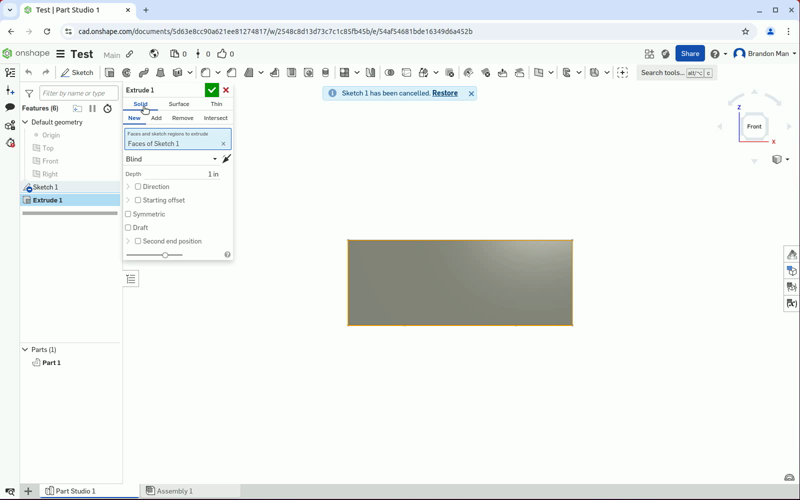
click(143, 106)
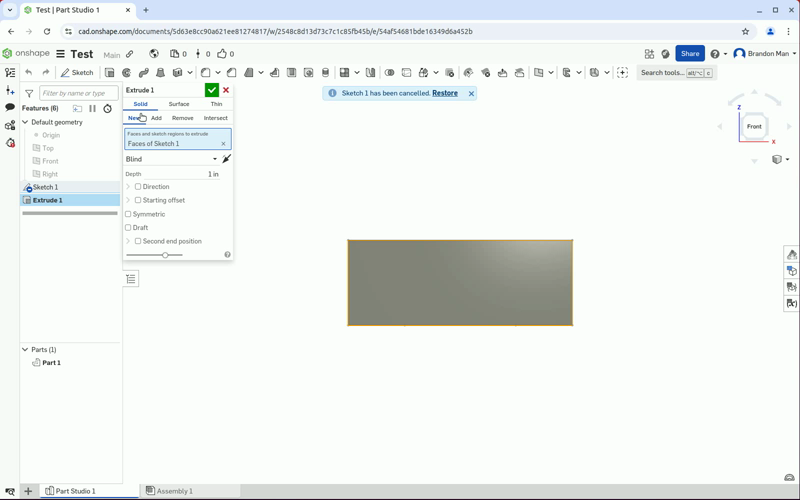
mouse_move(137, 120)
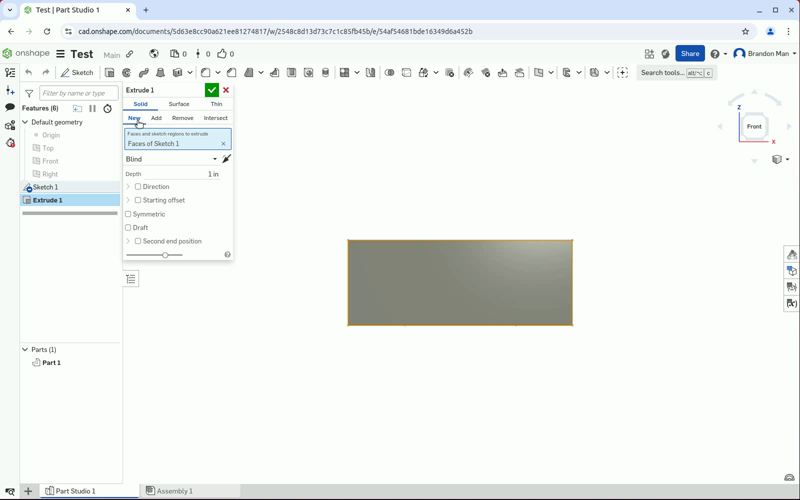
click(137, 120)
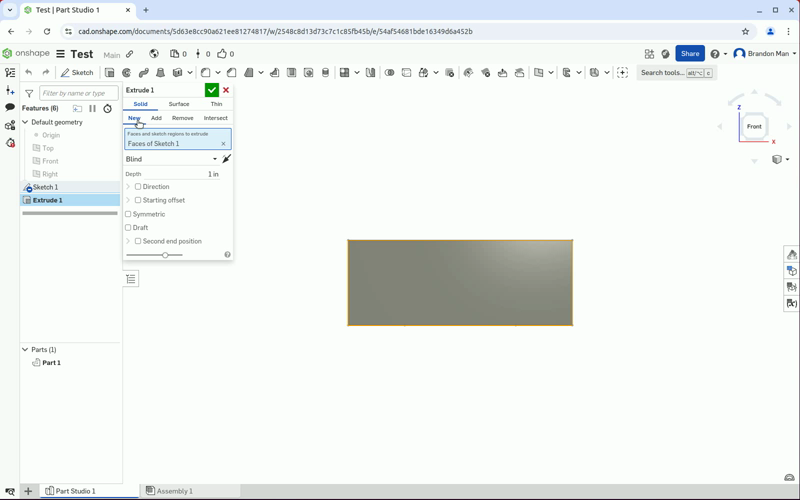
key(tab, 4)
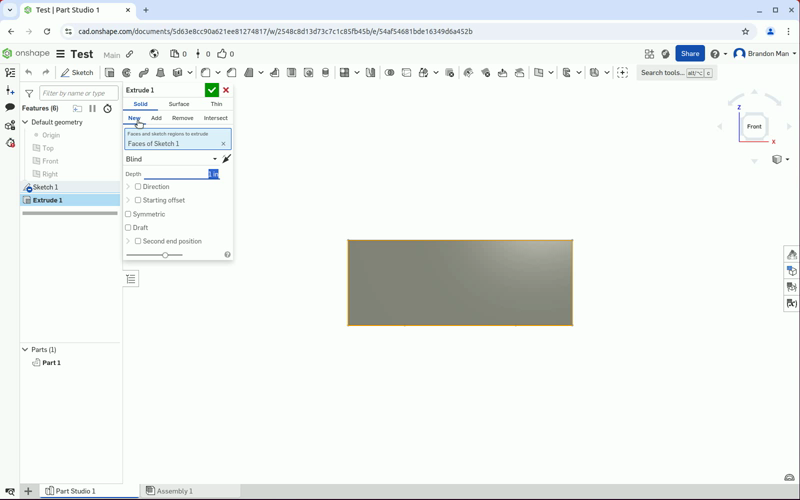
text(14.442)
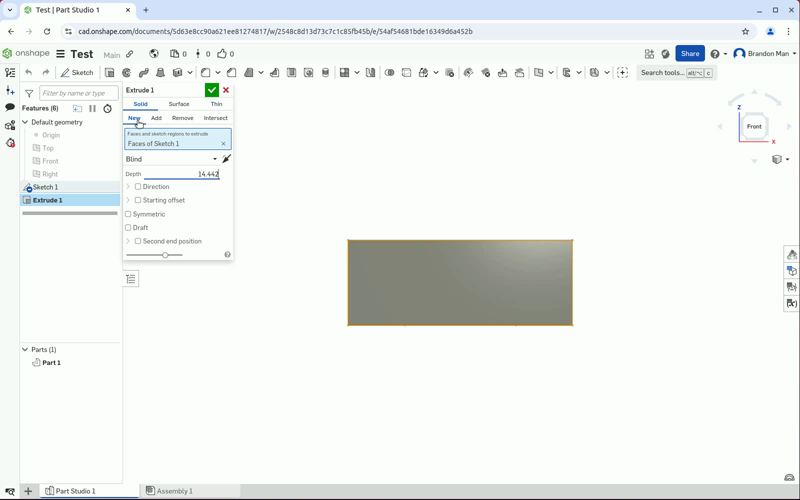
key(tab, 3)
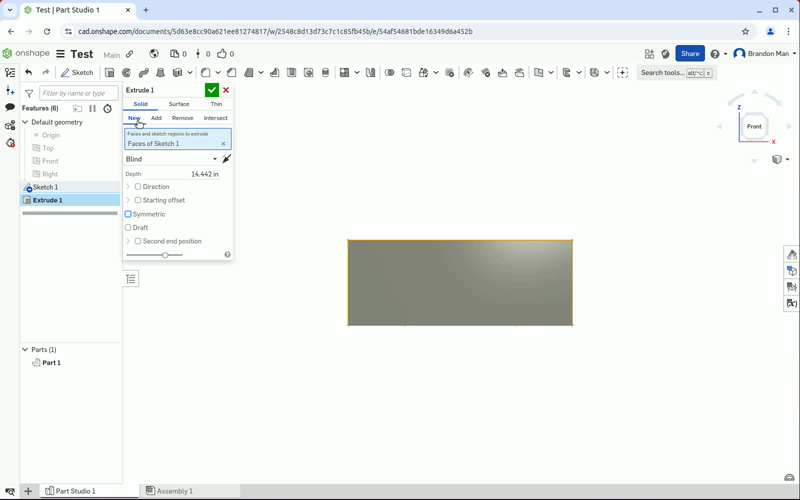
key(space)
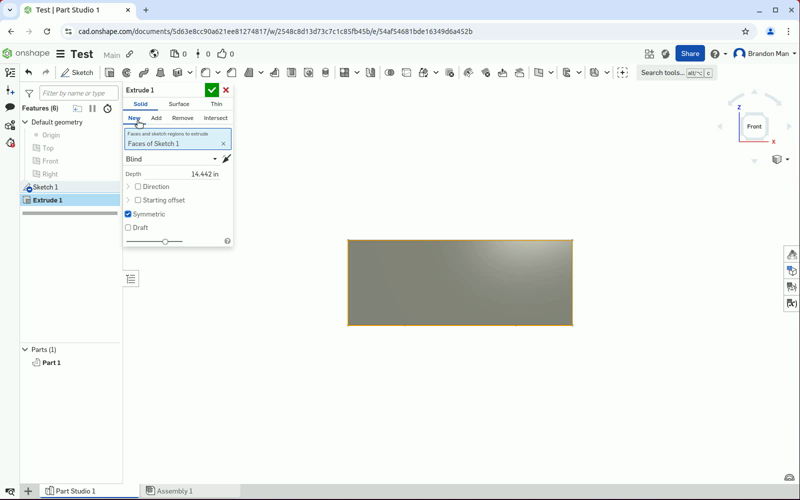
key(enter)
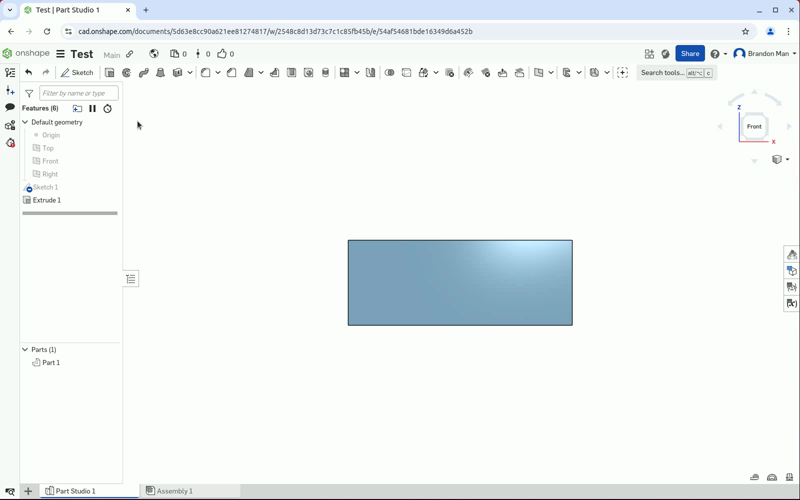
key(shift+h)
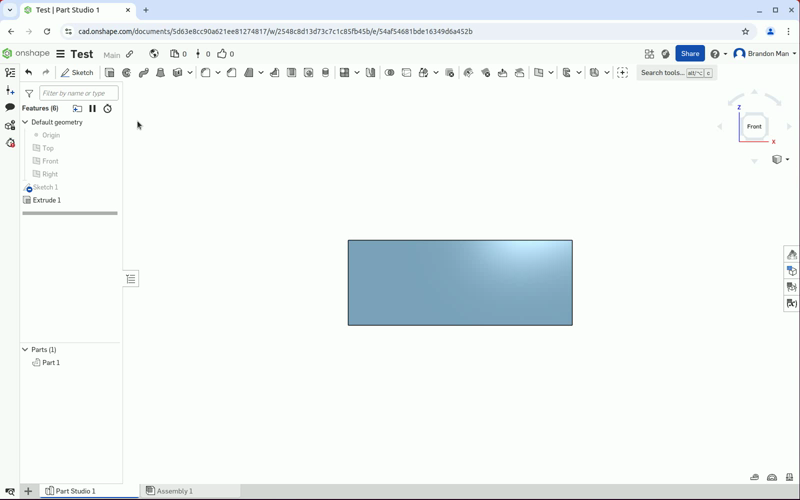
key(shift+h)
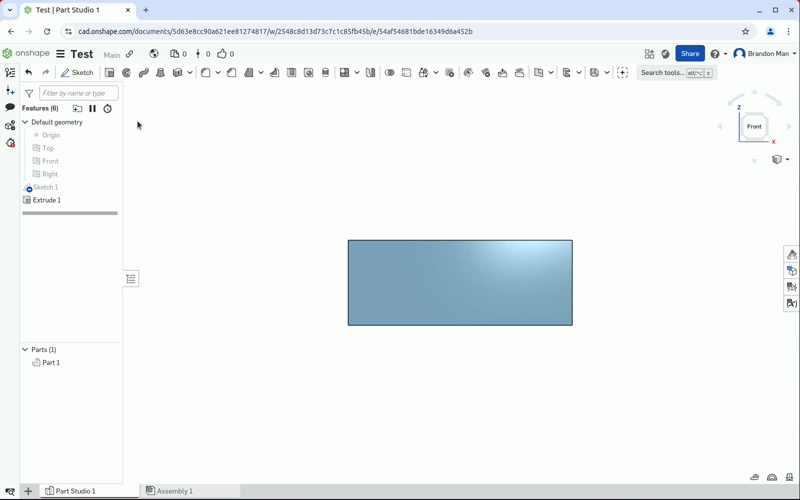
mouse_move(73, 189)
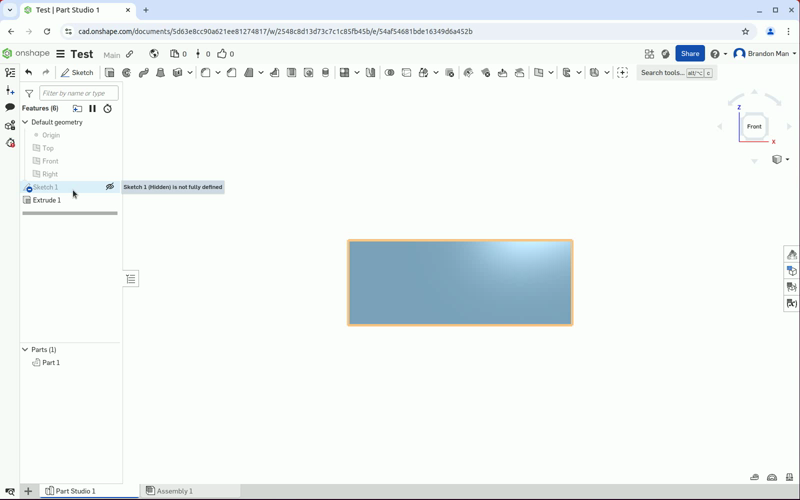
click(73, 189)
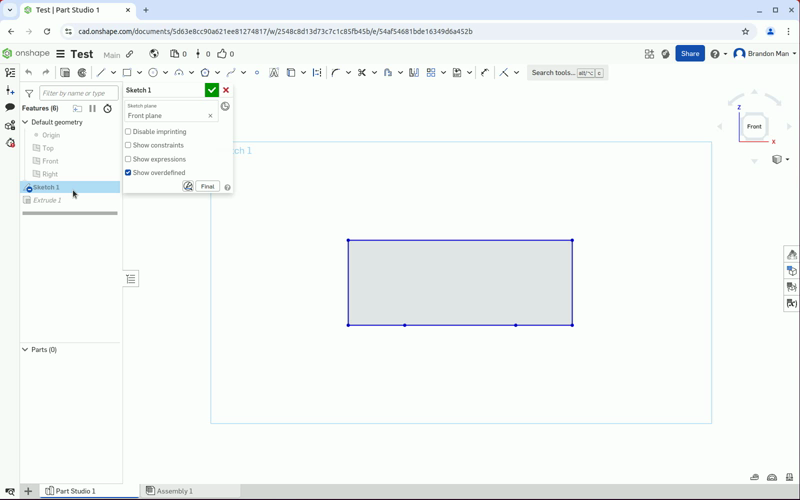
mouse_move(229, 92)
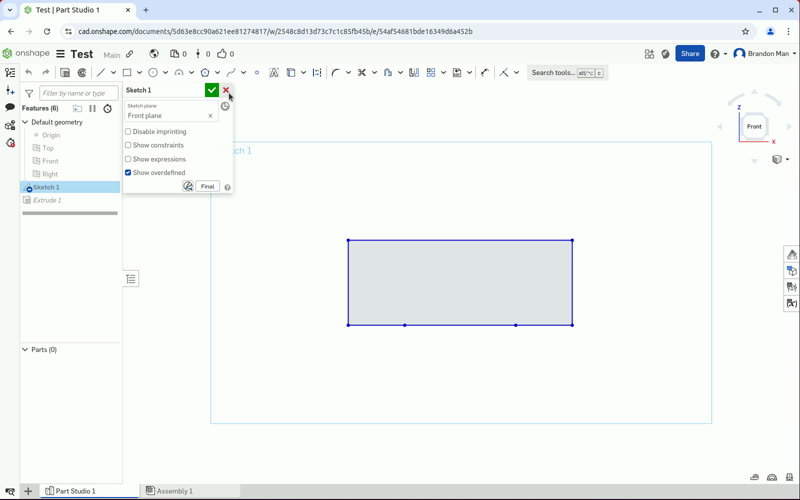
click(229, 92)
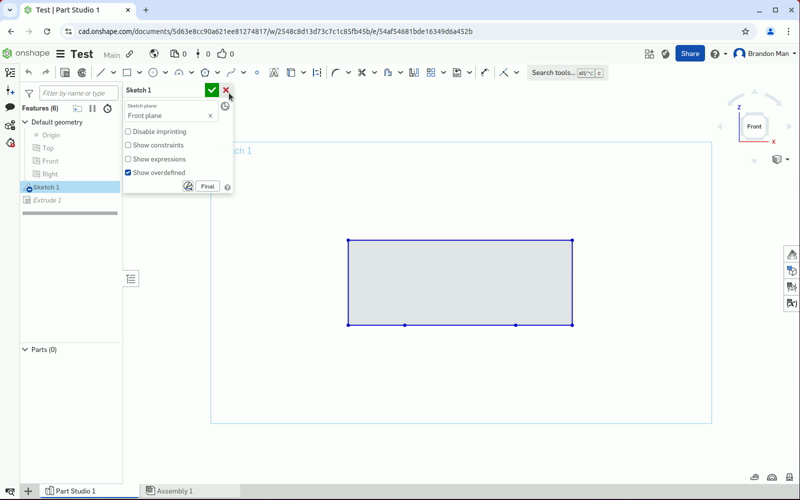
key(shift+s)
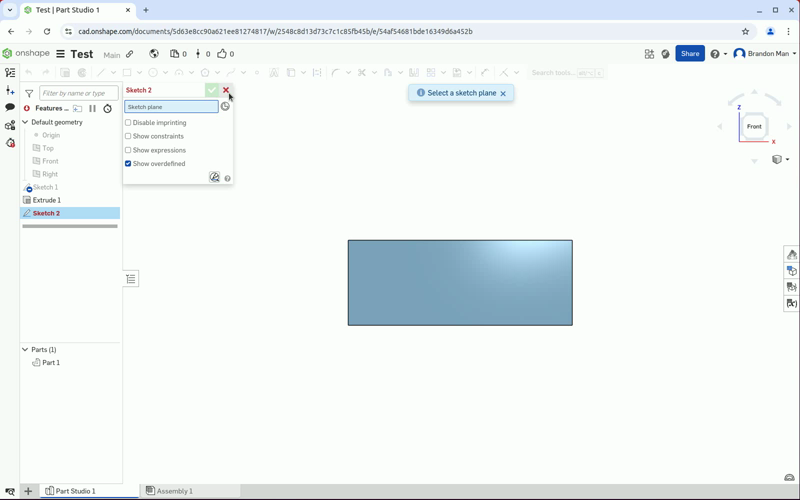
mouse_move(73, 163)
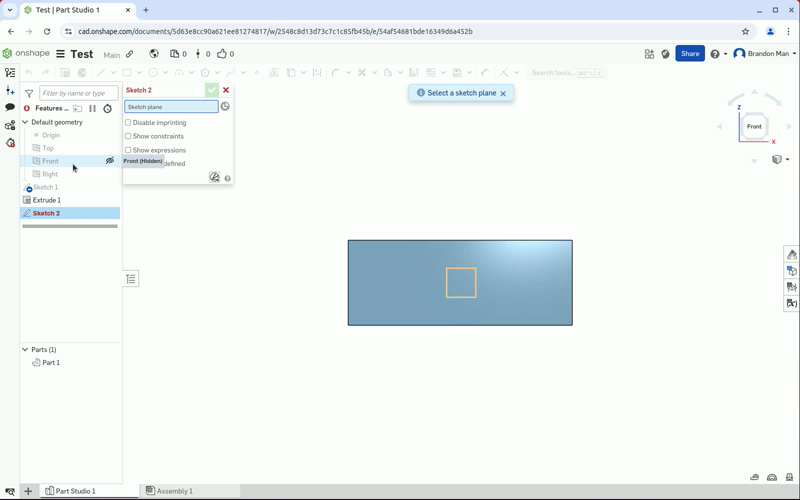
click(73, 163)
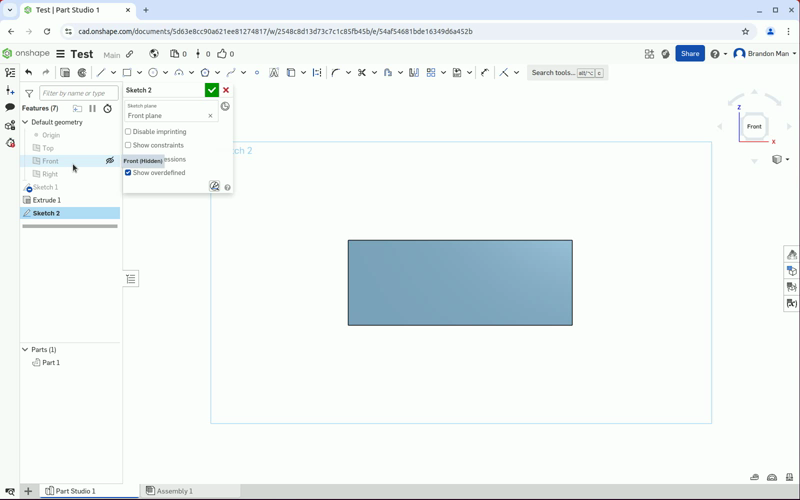
mouse_move(73, 352)
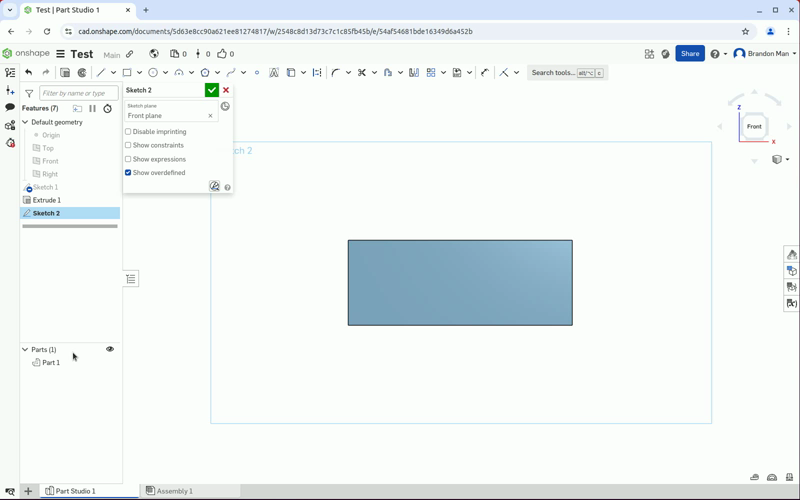
key(y)
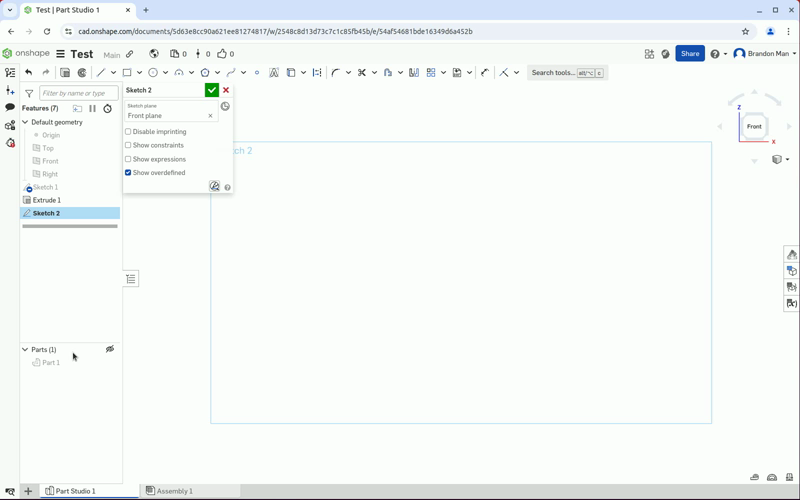
key(l)
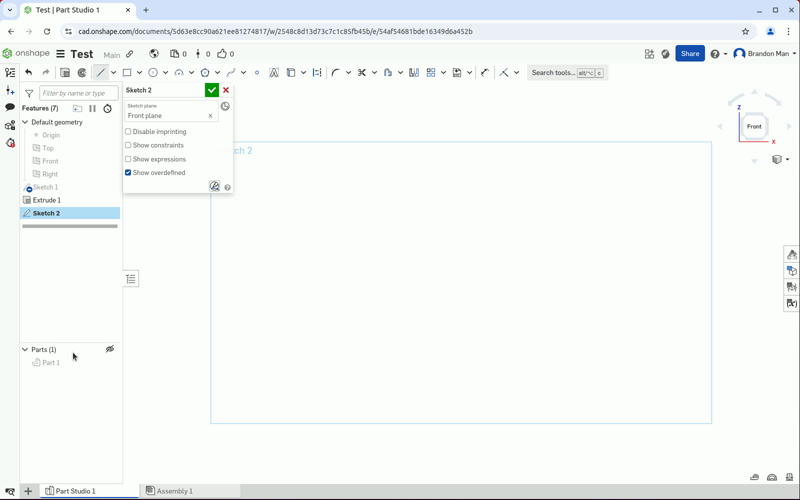
key_down(shift)
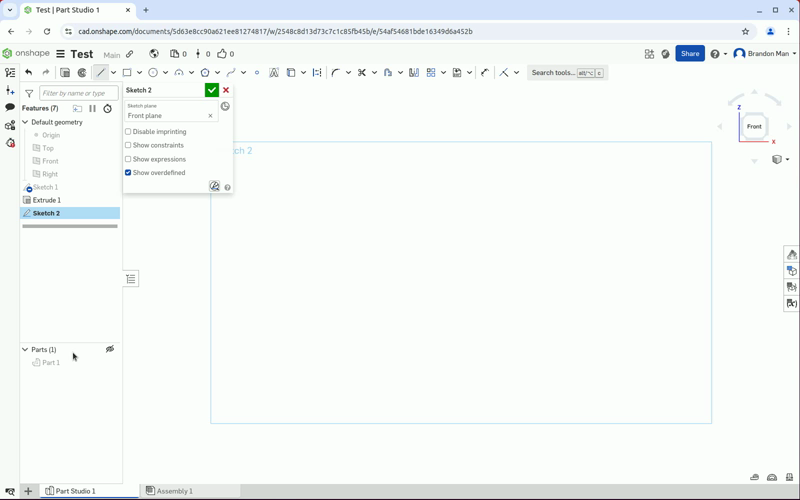
mouse_move(404, 367)
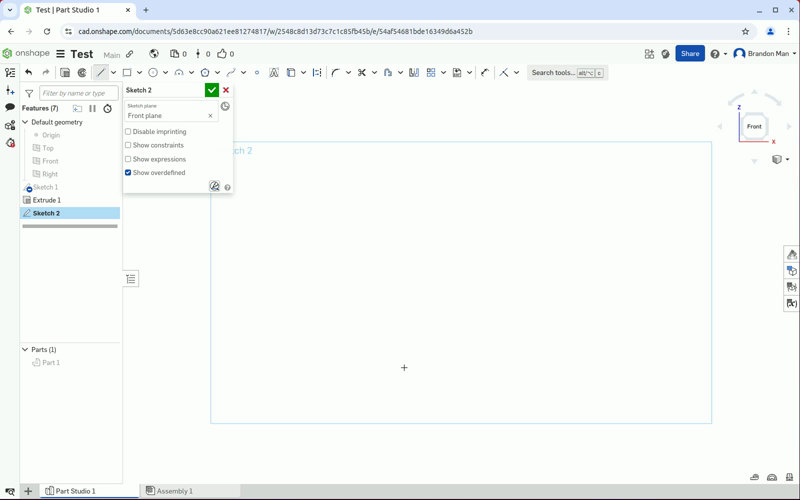
click(404, 367)
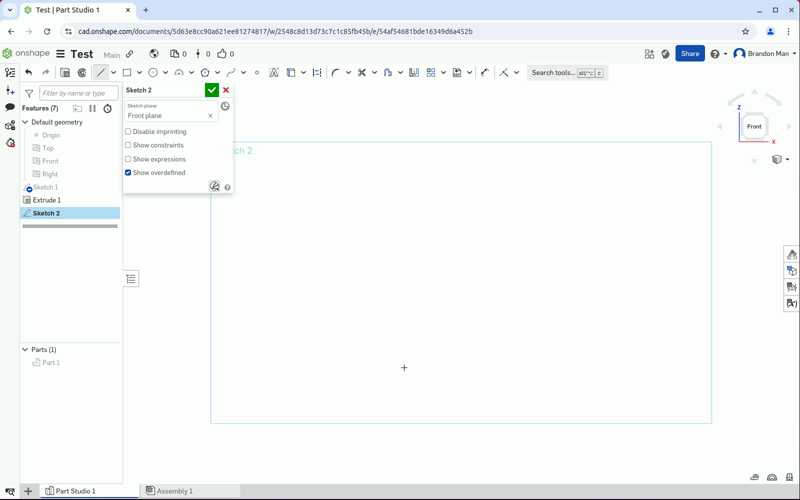
key_up(shift)
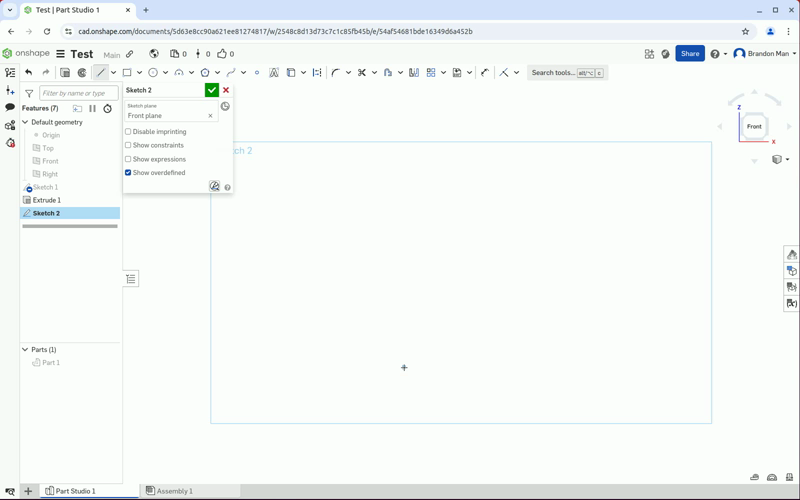
key_down(shift)
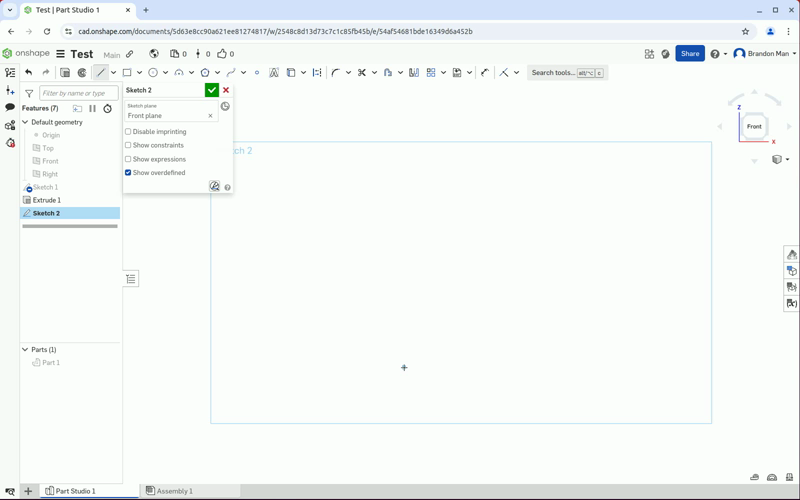
mouse_move(516, 367)
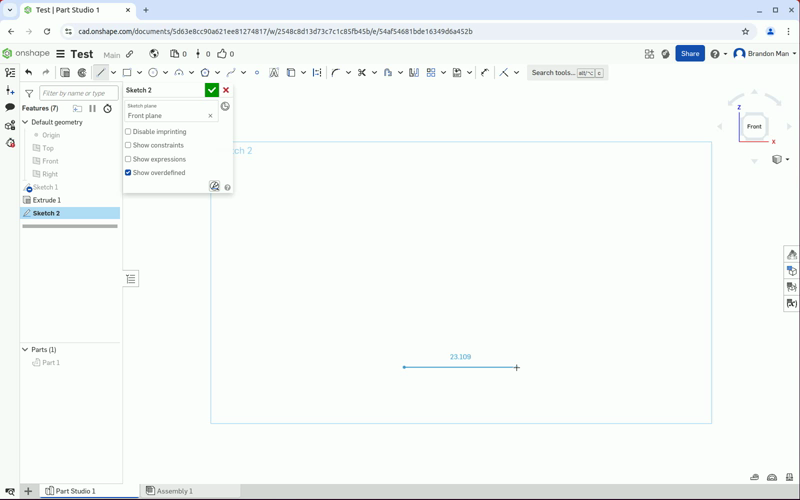
click(516, 367)
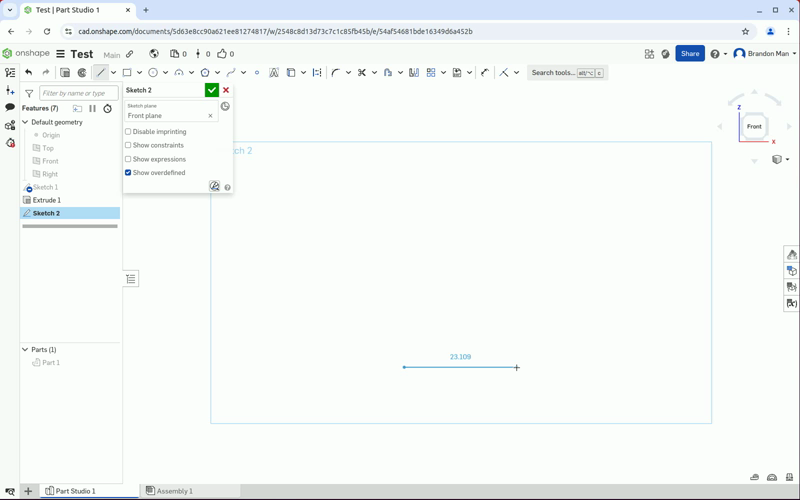
key_up(shift)
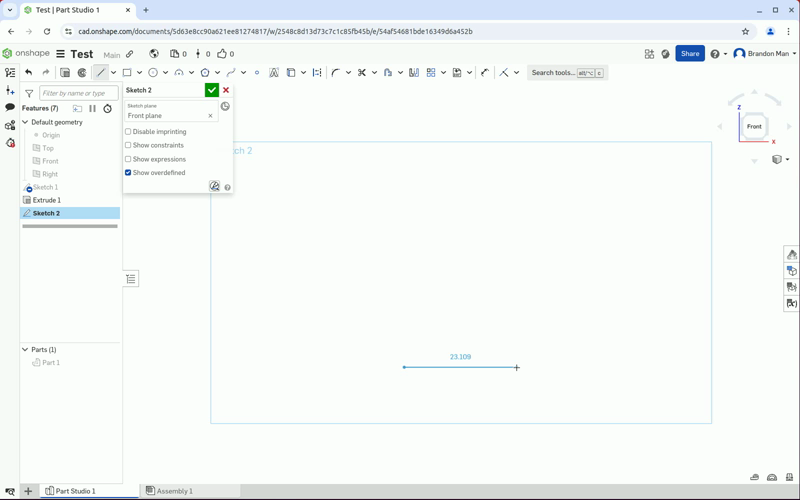
key_down(shift)
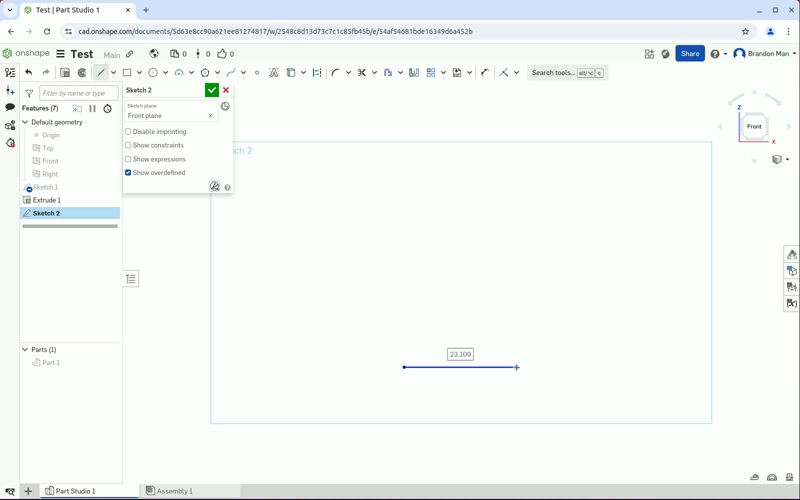
mouse_move(546, 367)
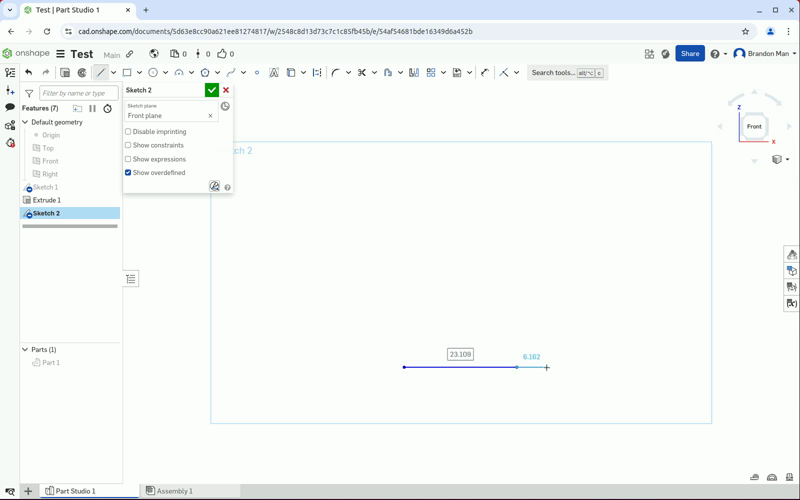
mouse_move(516, 324)
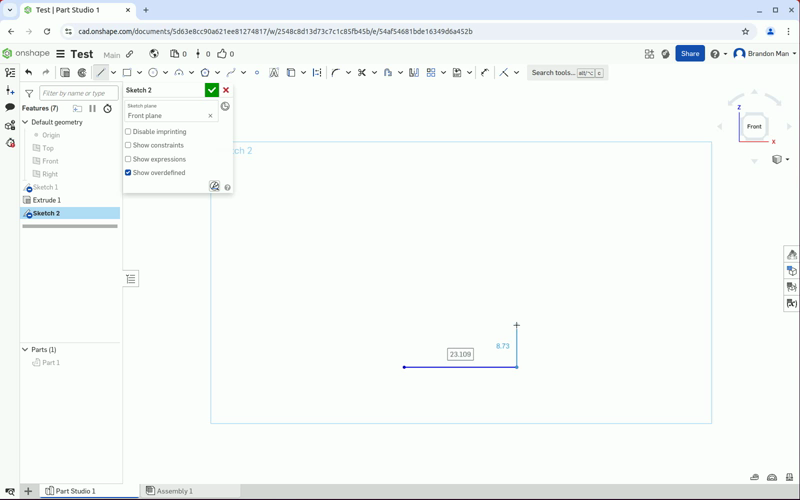
click(516, 324)
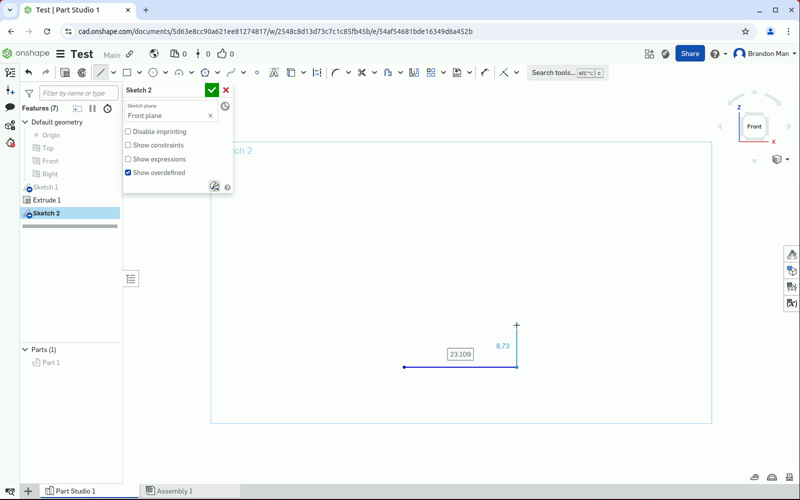
key_up(shift)
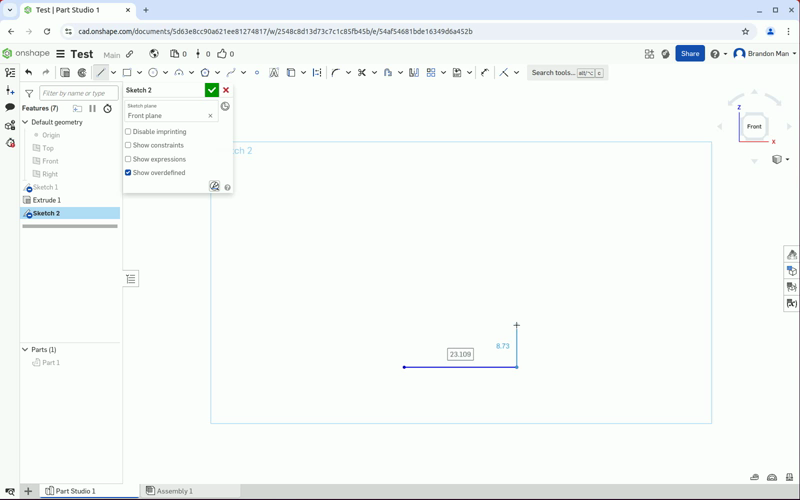
key_down(shift)
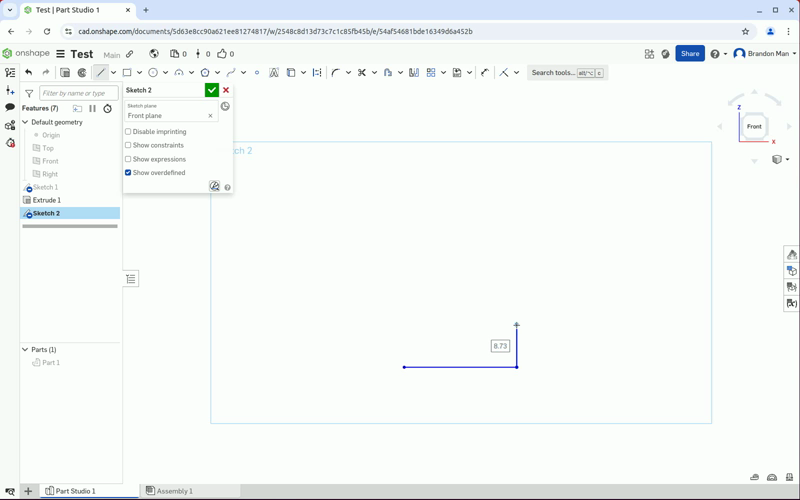
mouse_move(404, 324)
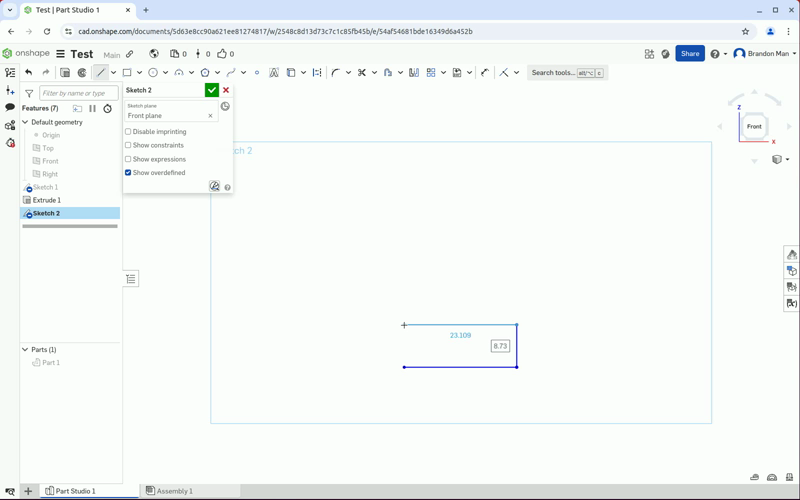
click(404, 324)
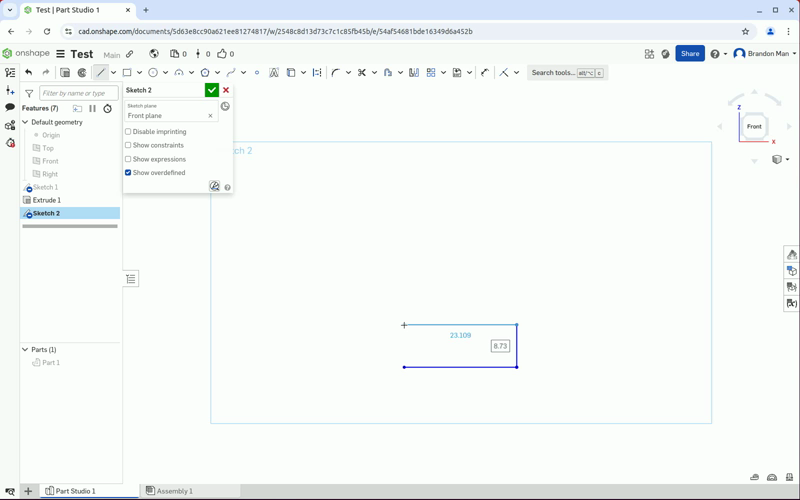
key_up(shift)
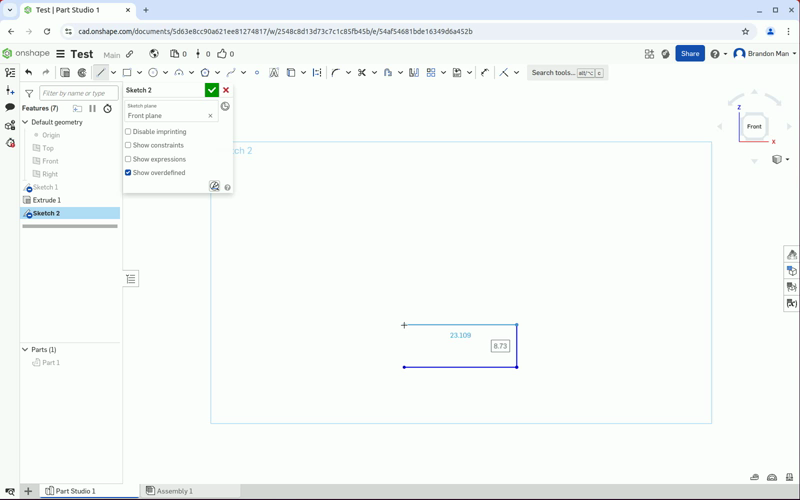
mouse_move(434, 324)
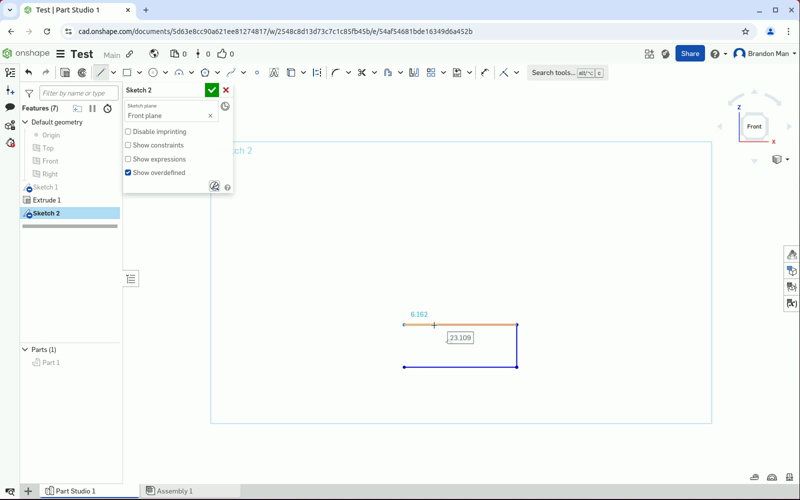
key_down(shift)
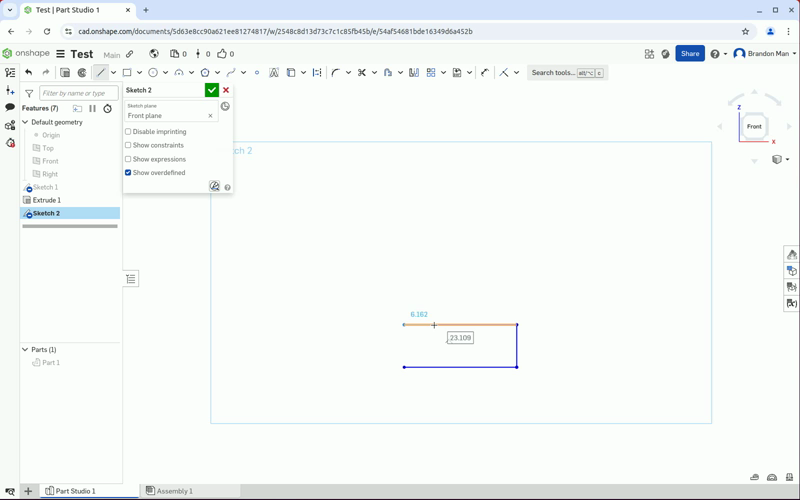
mouse_move(404, 367)
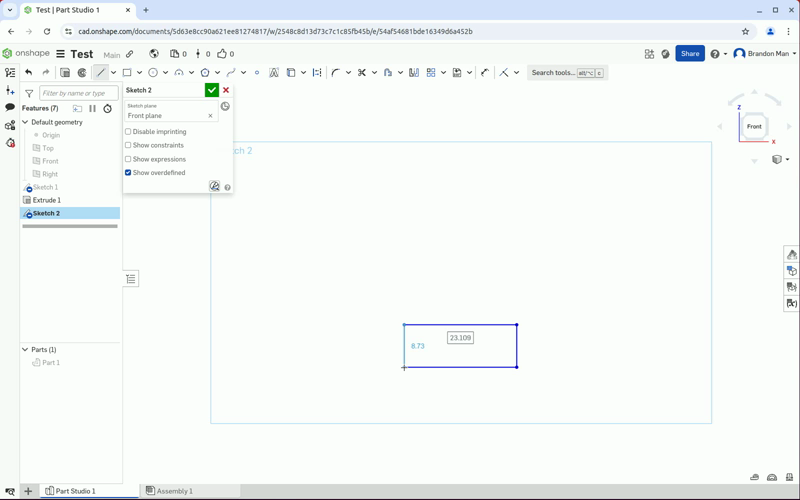
key_up(shift)
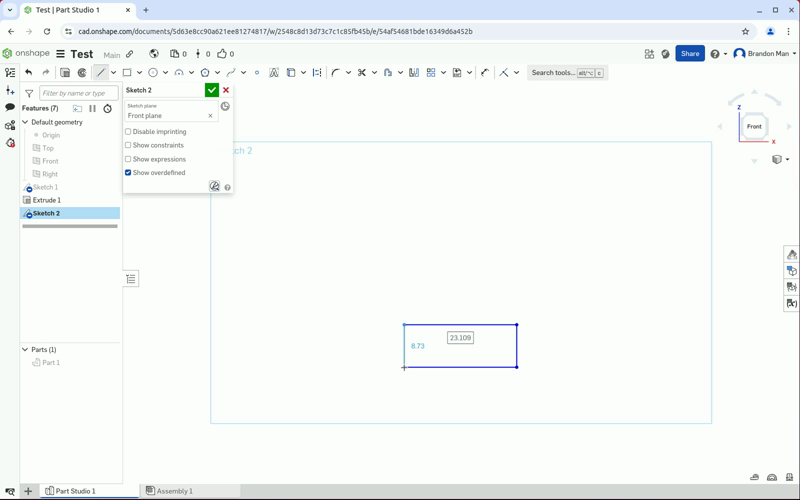
click(404, 367)
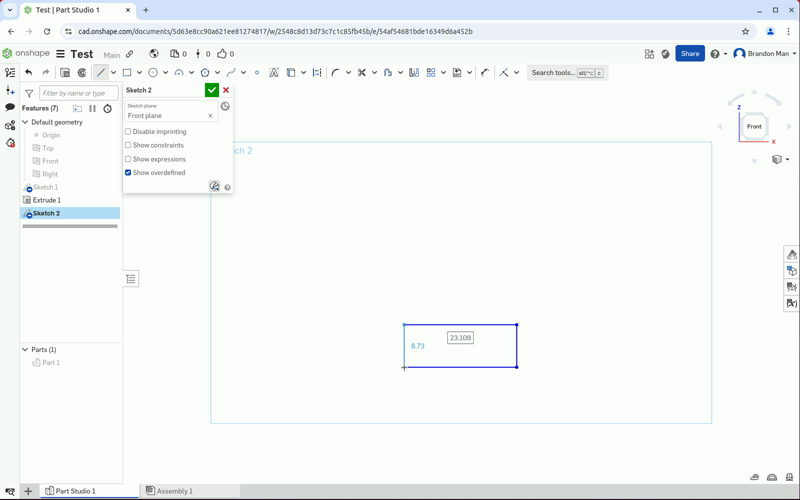
key(esc)
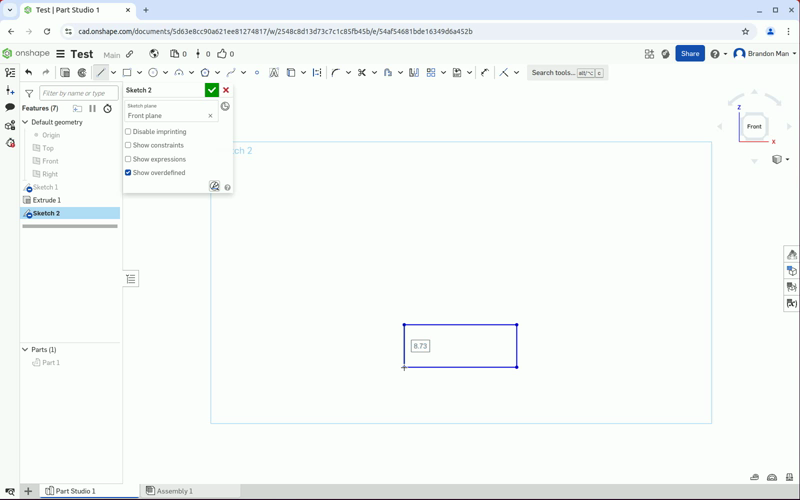
mouse_move(478, 354)
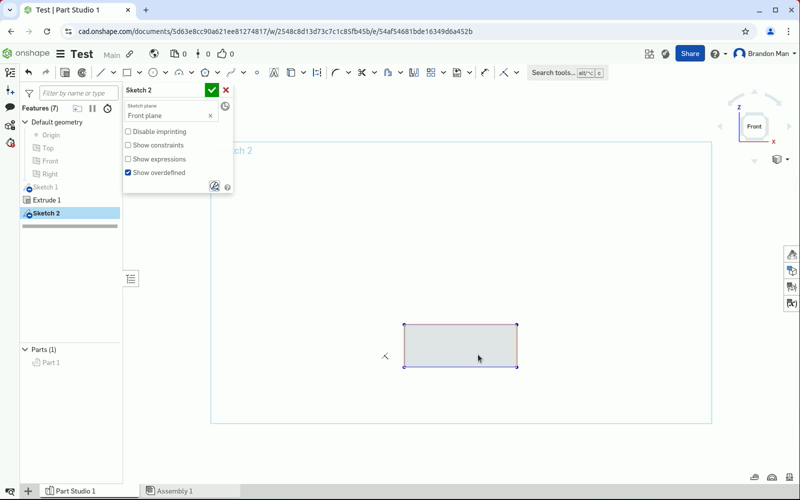
click(478, 354)
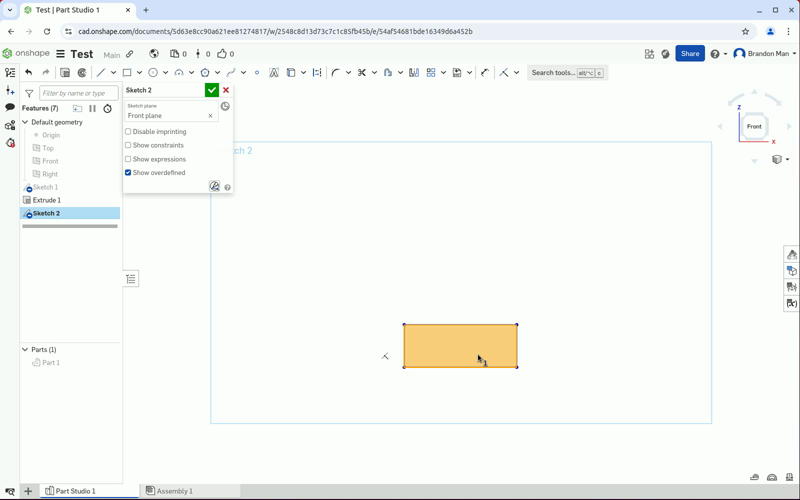
mouse_move(73, 352)
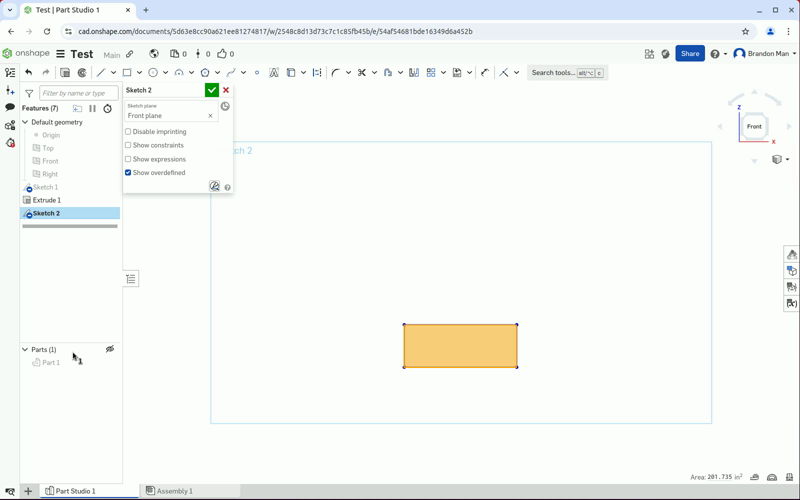
key(shift+y)
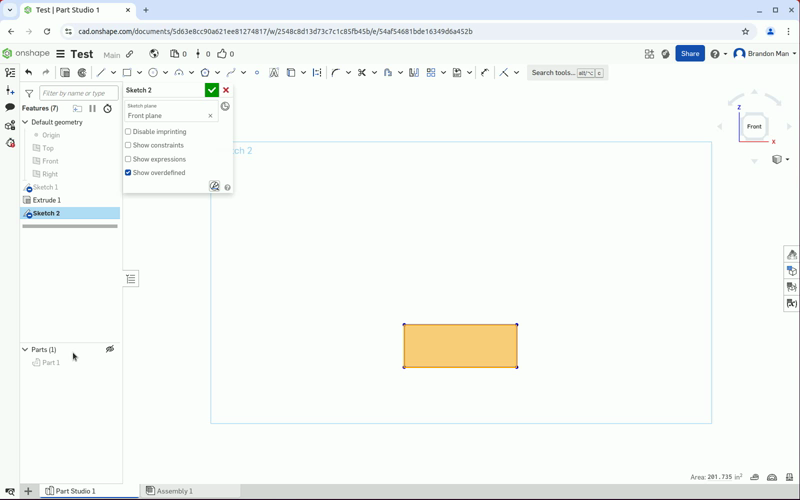
key(shift+e)
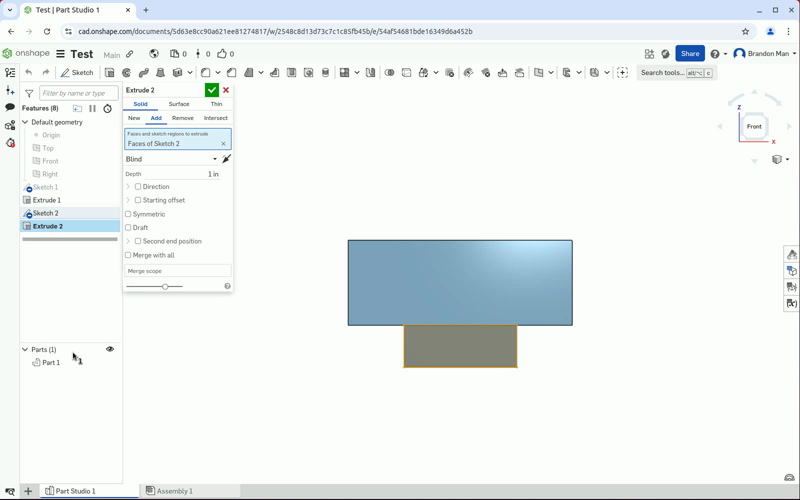
mouse_move(143, 106)
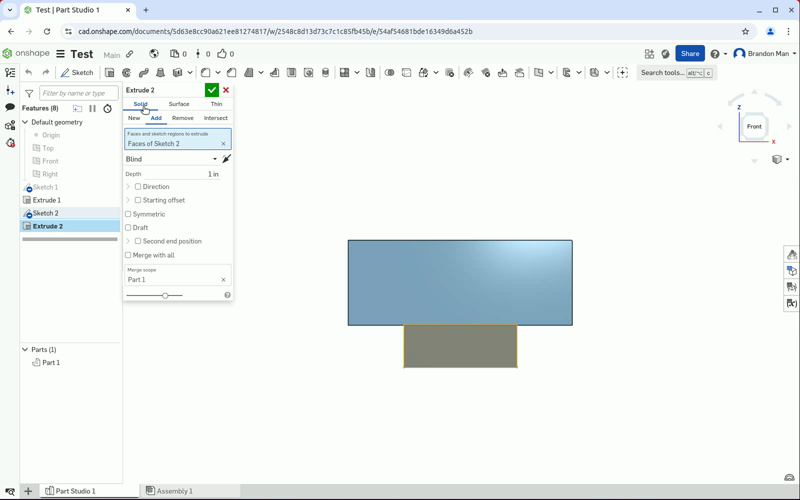
click(143, 106)
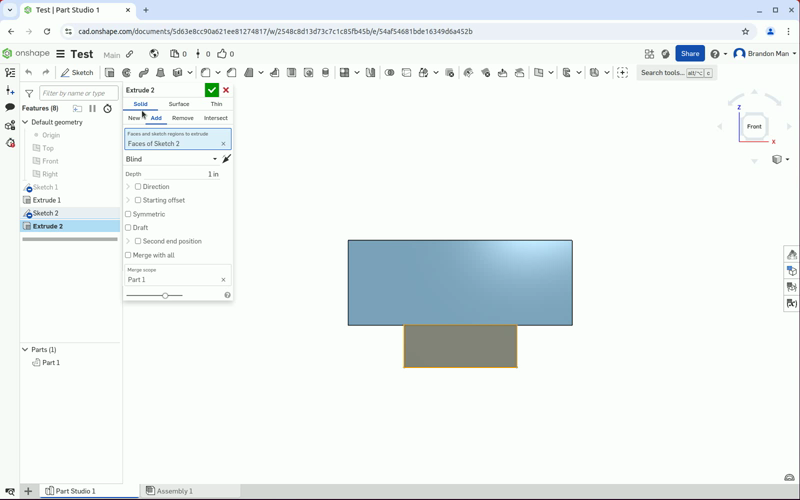
mouse_move(137, 120)
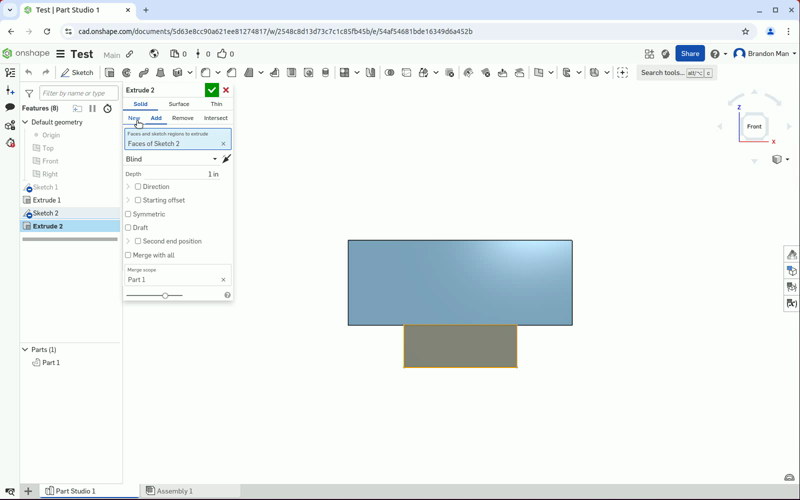
click(137, 120)
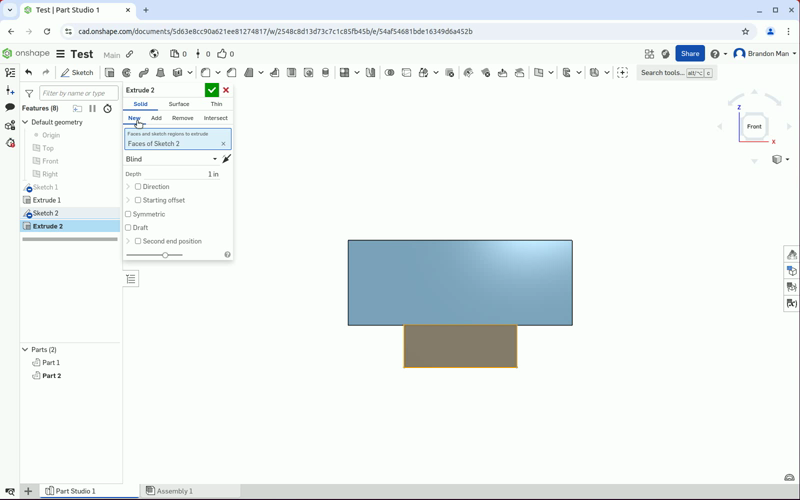
key(tab, 4)
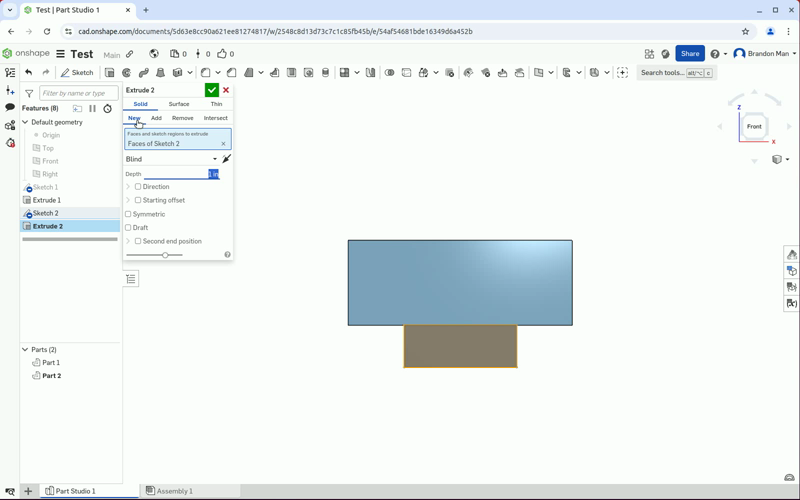
text(14.442)
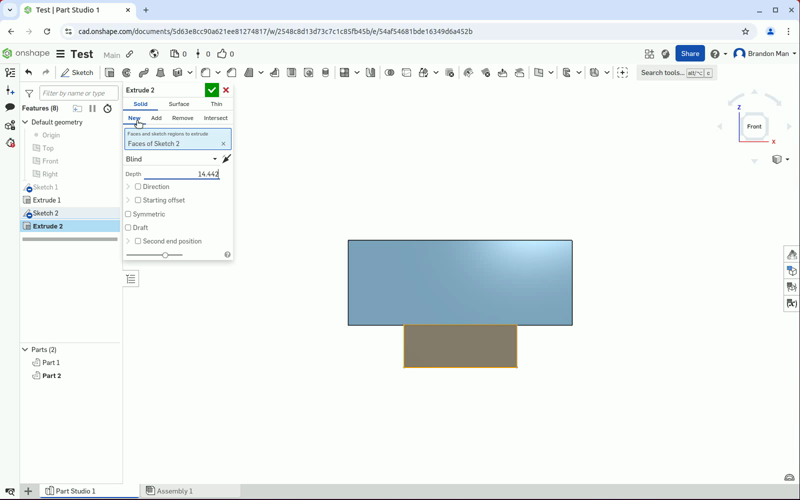
key(tab, 3)
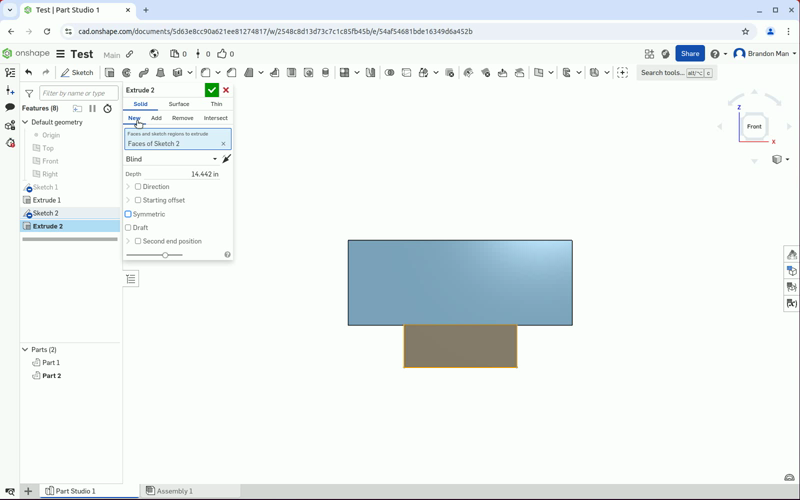
key(space)
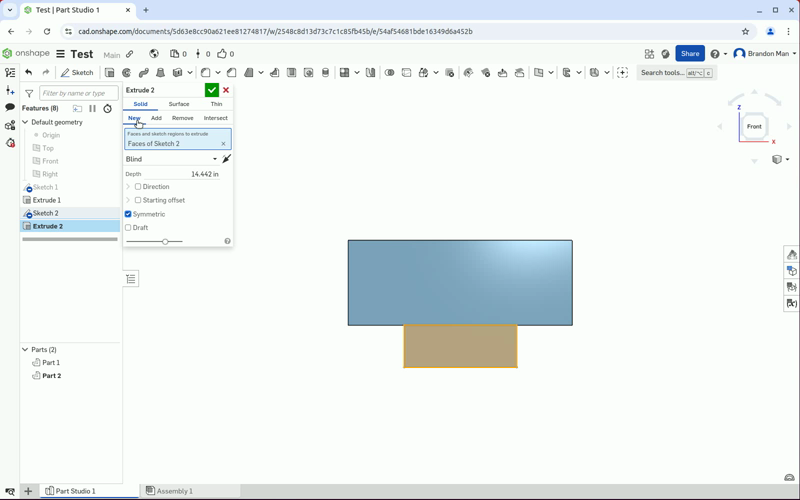
key(enter)
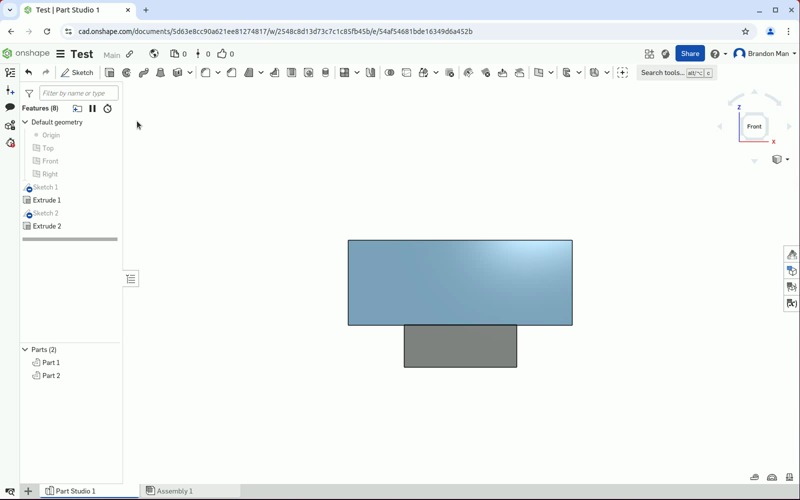
key(shift+h)
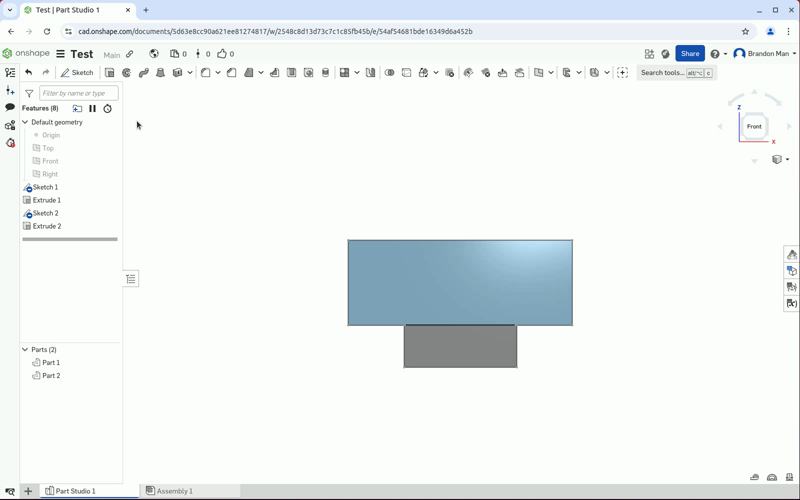
key(shift+h)
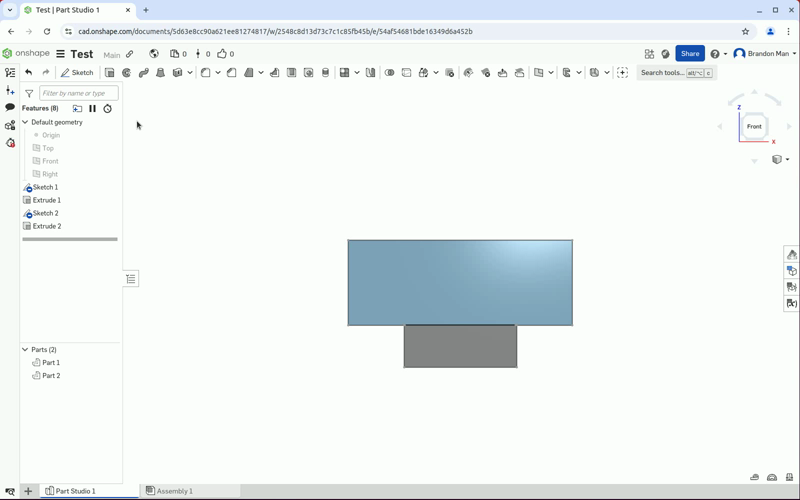
key(shift+7)
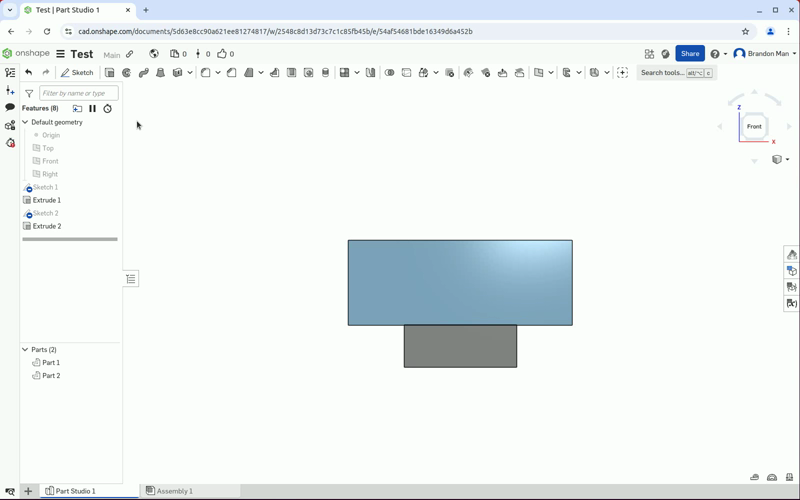
key(left, 2)
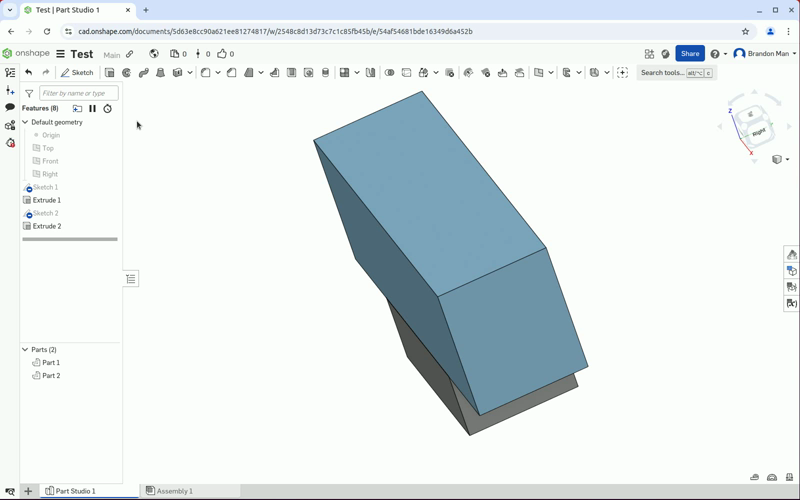
key(down, 2)
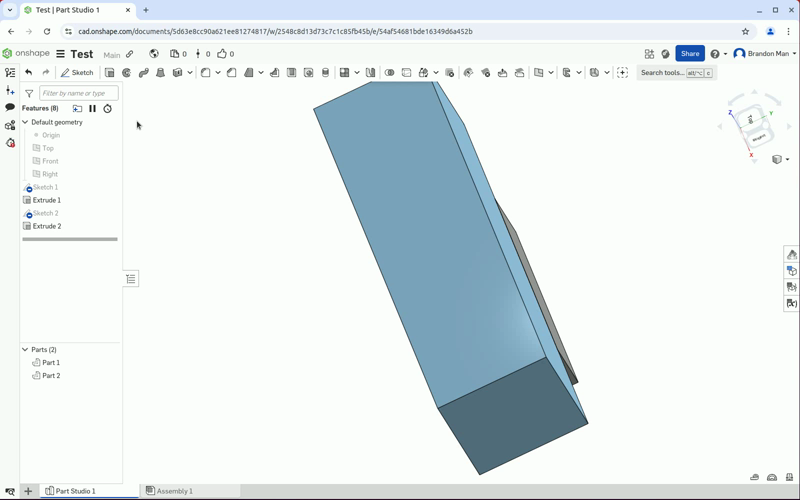
key(up, 2)
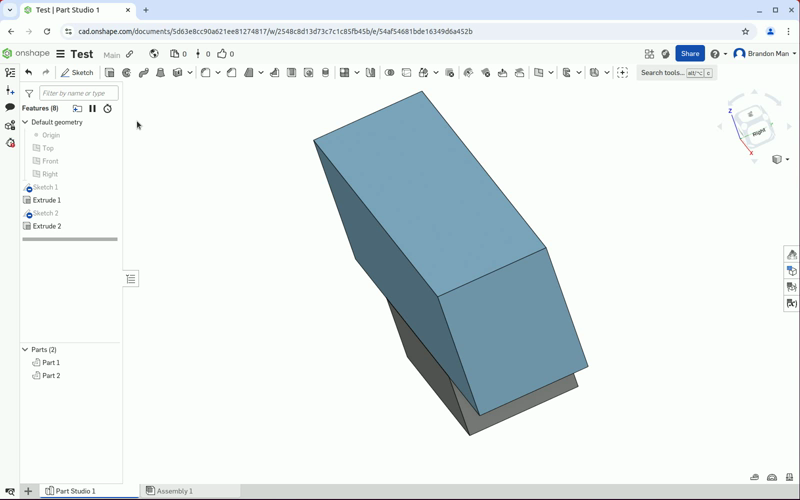
key(right, 2)
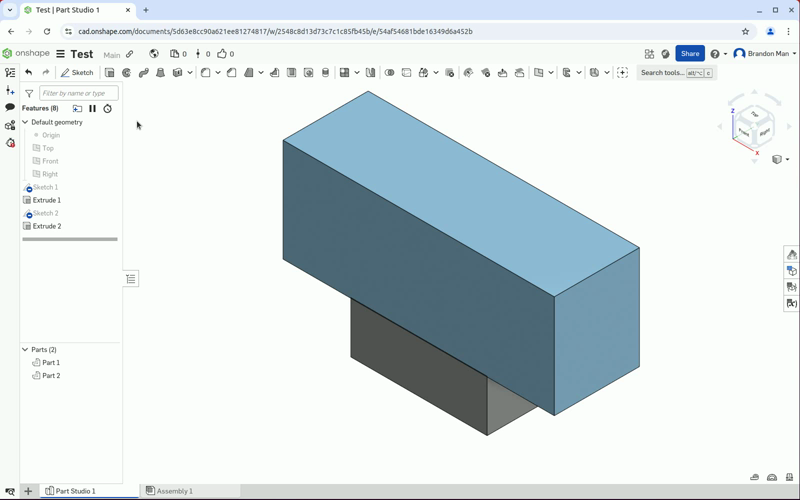
mouse_move(73, 189)
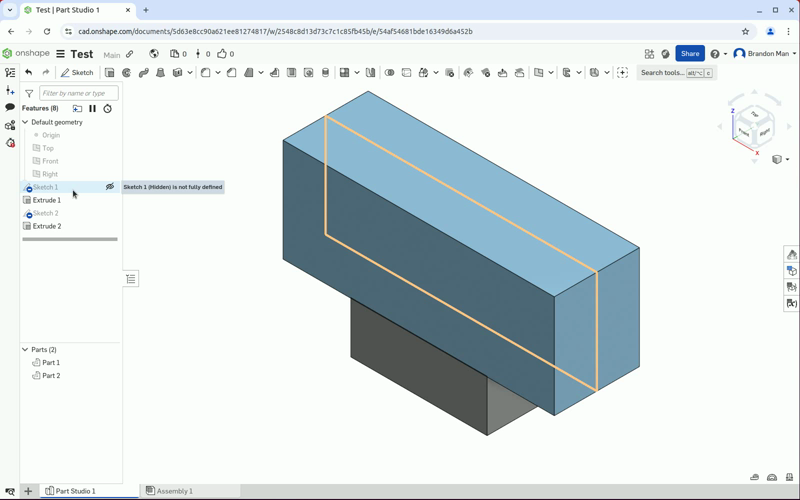
click(73, 189)